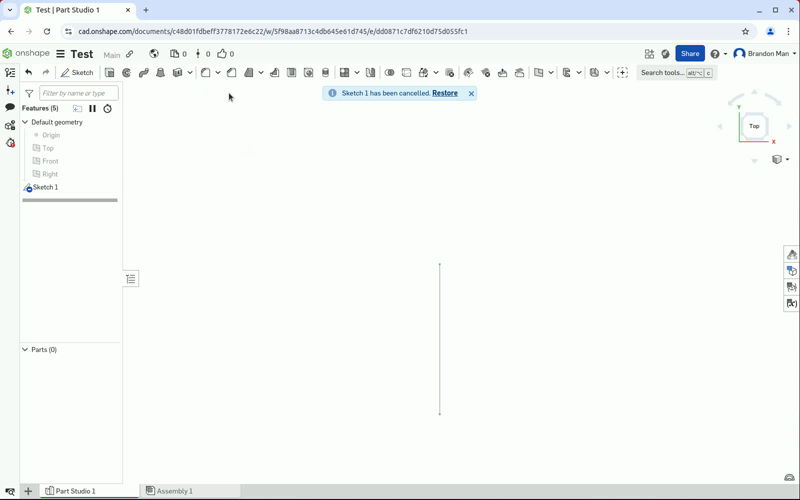
key(shift+h)
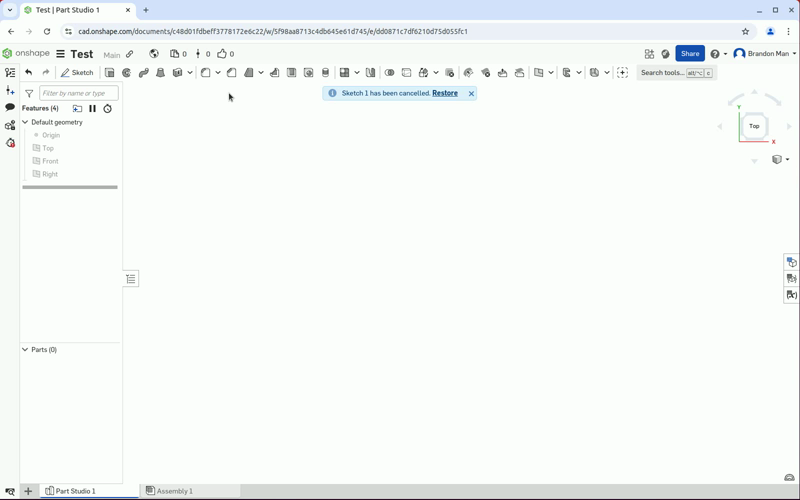
mouse_move(73, 352)
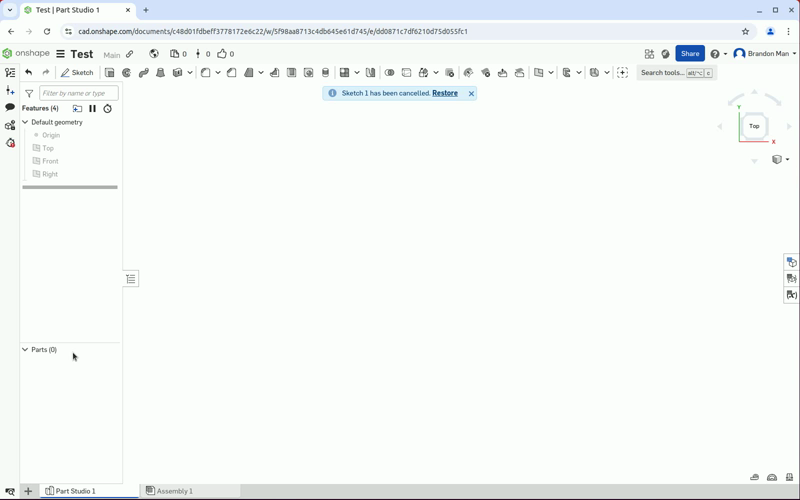
key(y)
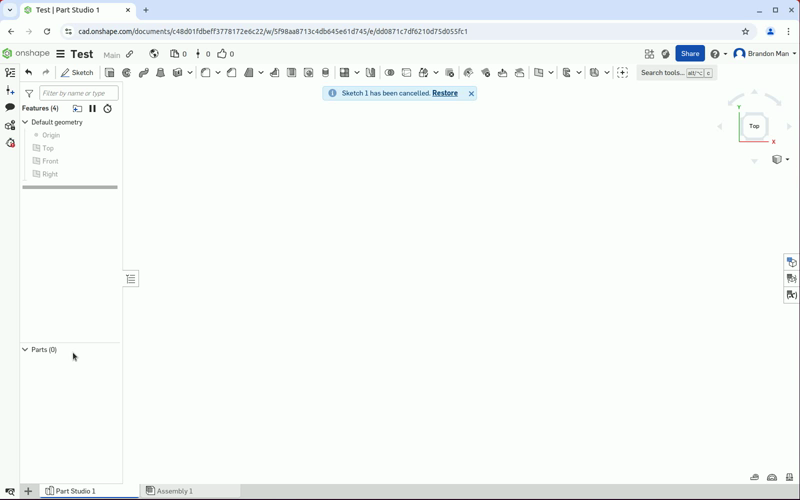
key(shift+p)
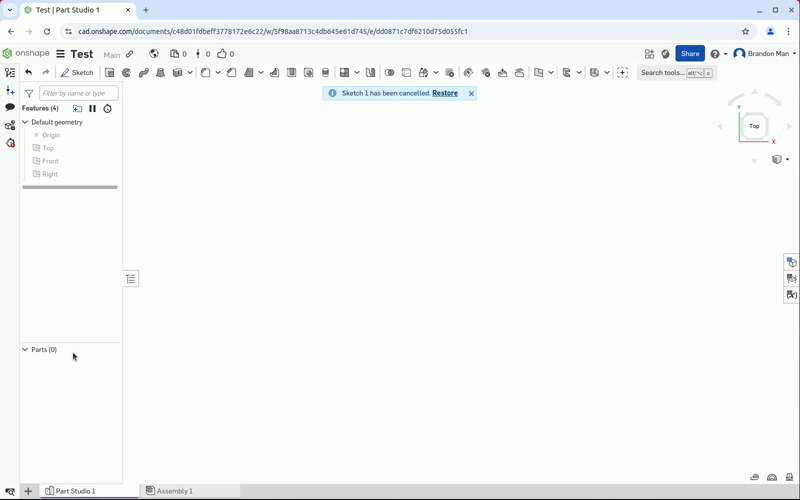
key(space)
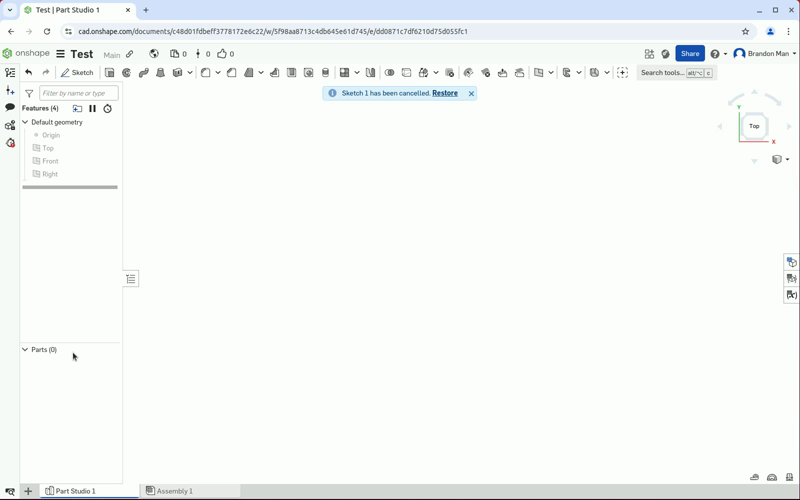
key_down(shift)
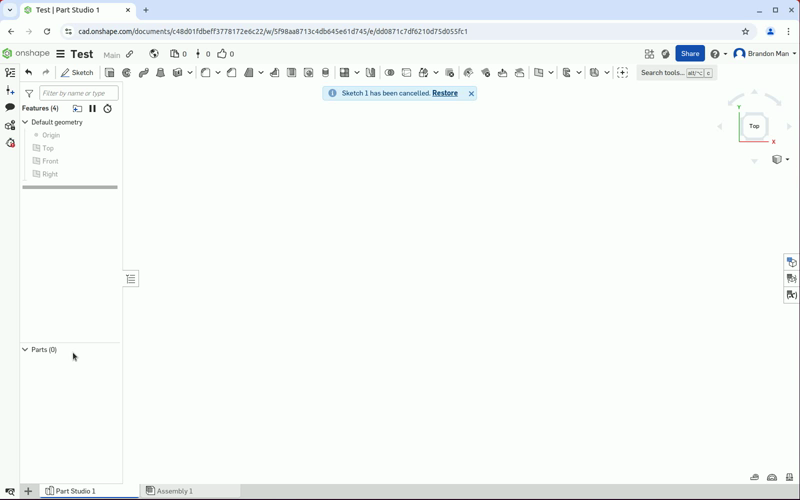
key(up)
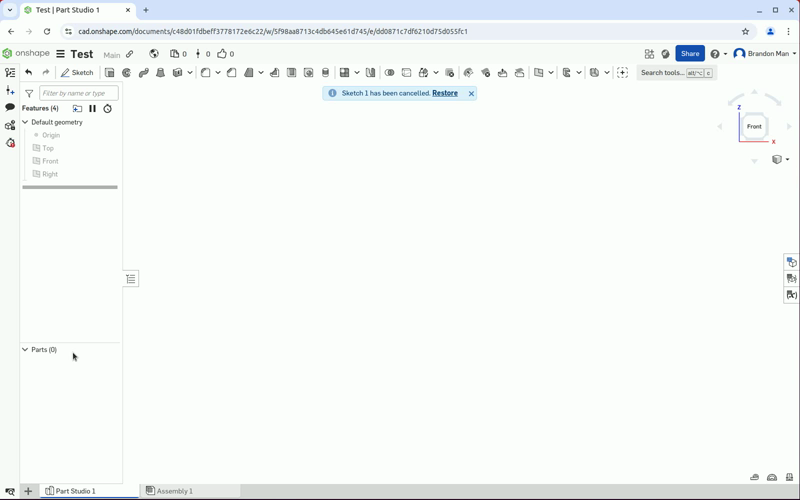
key_up(shift)
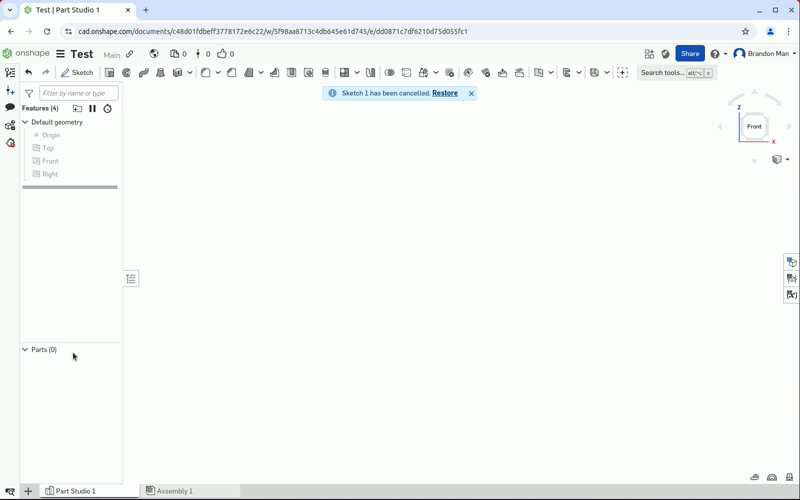
mouse_move(73, 352)
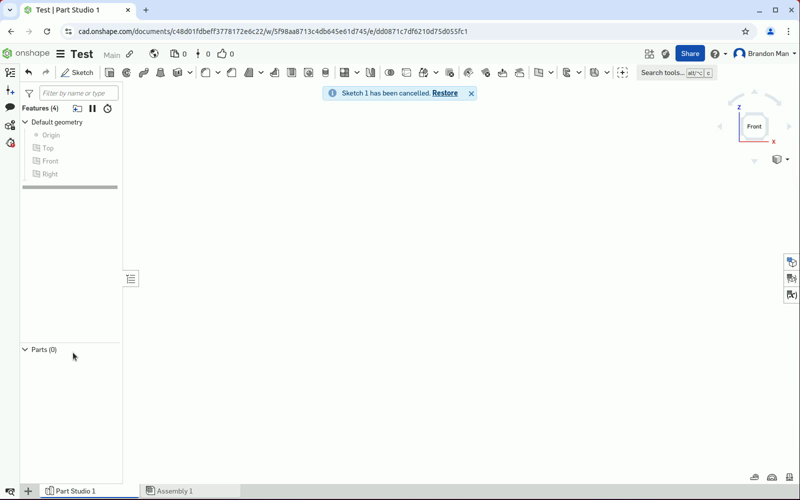
key(shift+y)
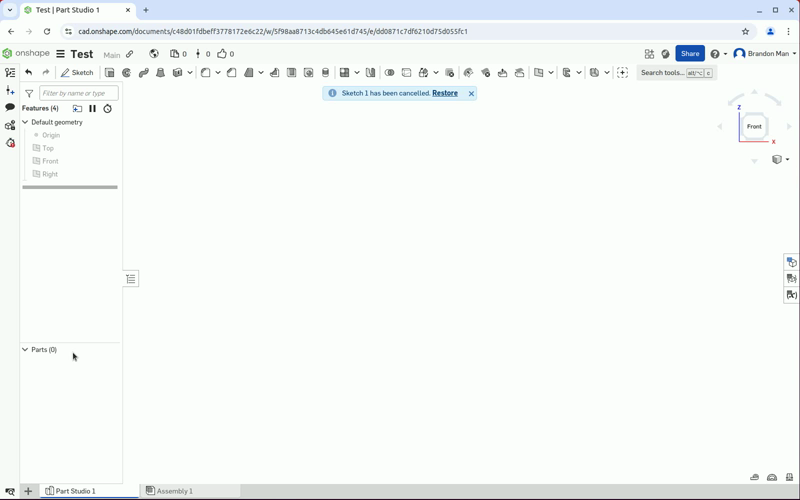
key(shift+s)
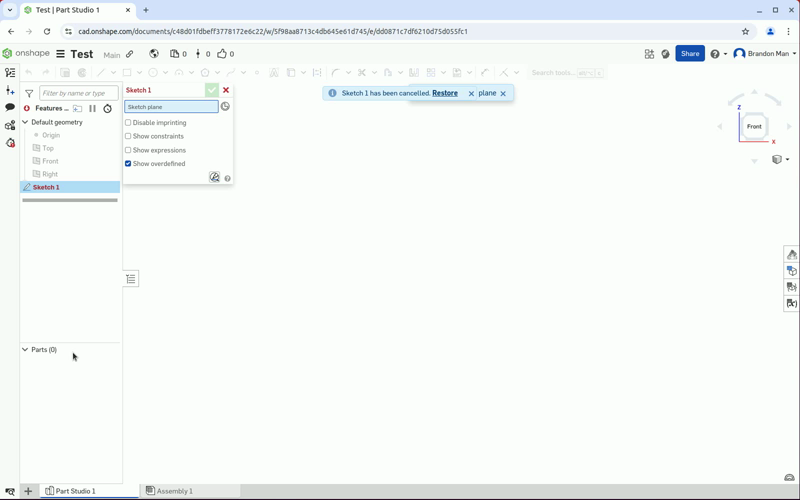
mouse_move(73, 163)
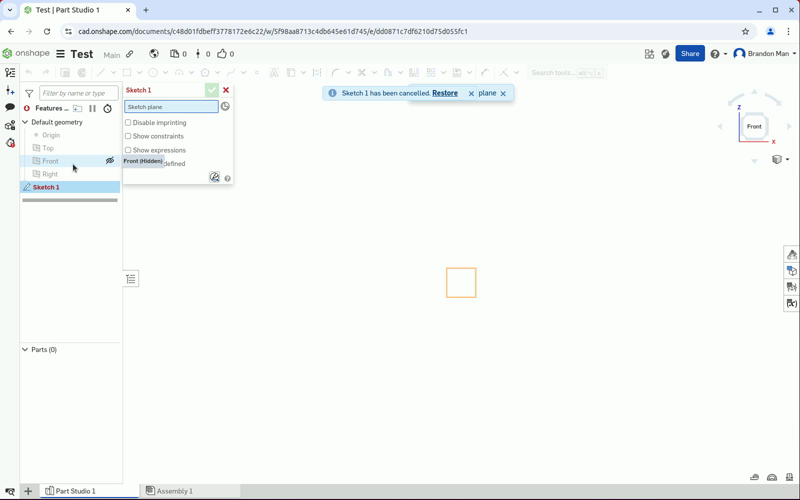
click(73, 163)
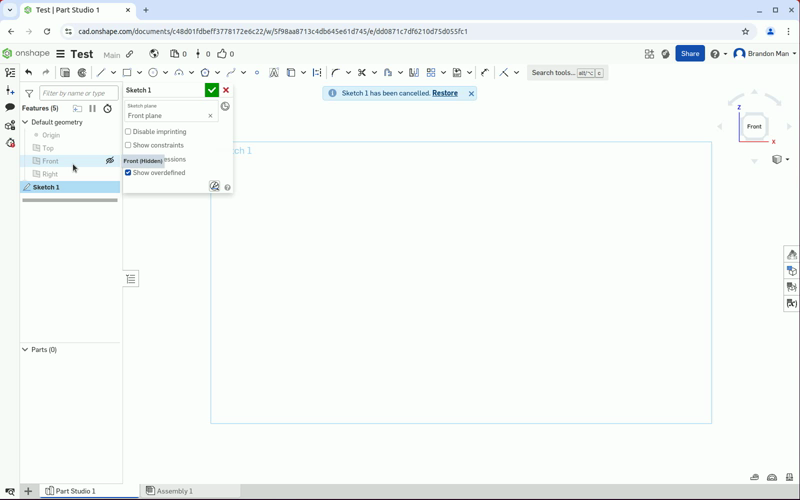
mouse_move(73, 352)
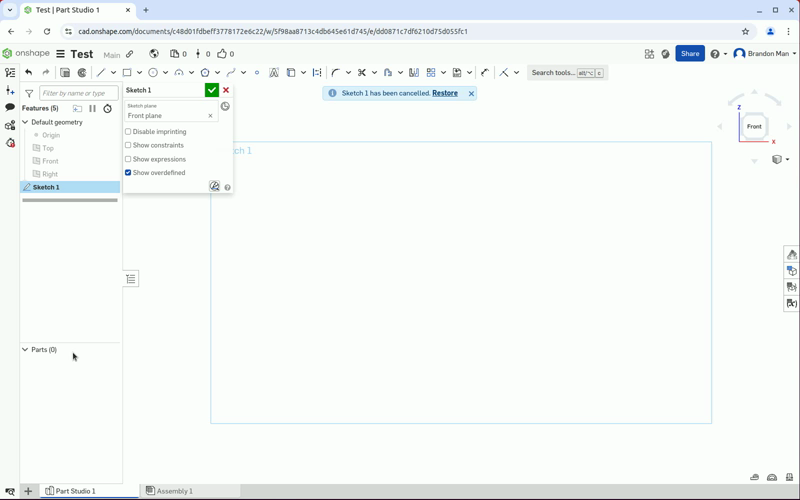
key(y)
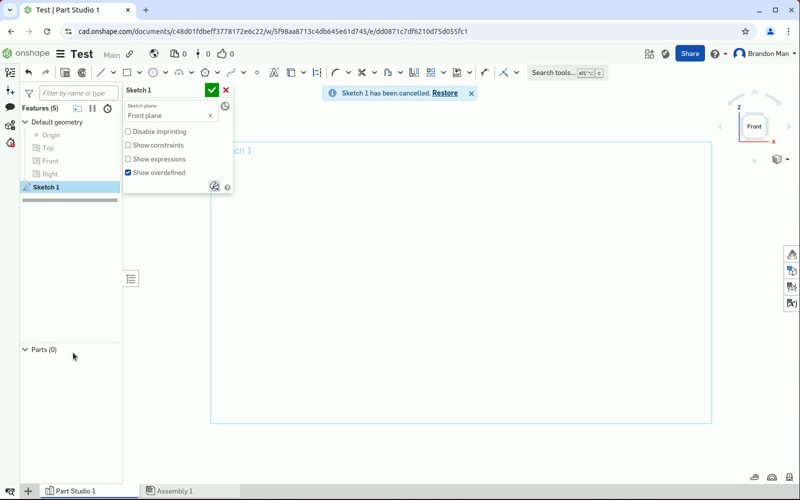
key(l)
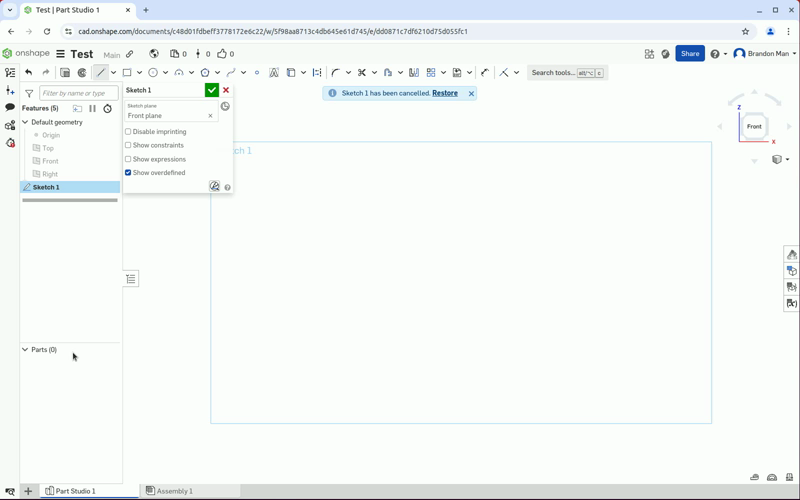
key_down(shift)
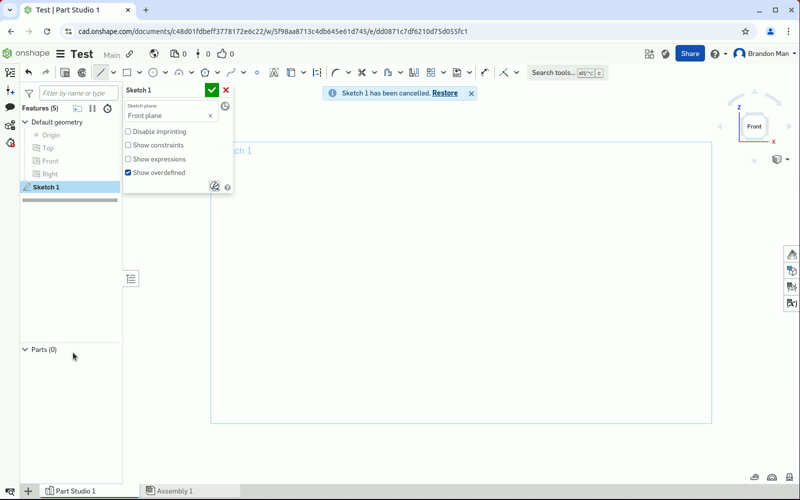
mouse_move(447, 282)
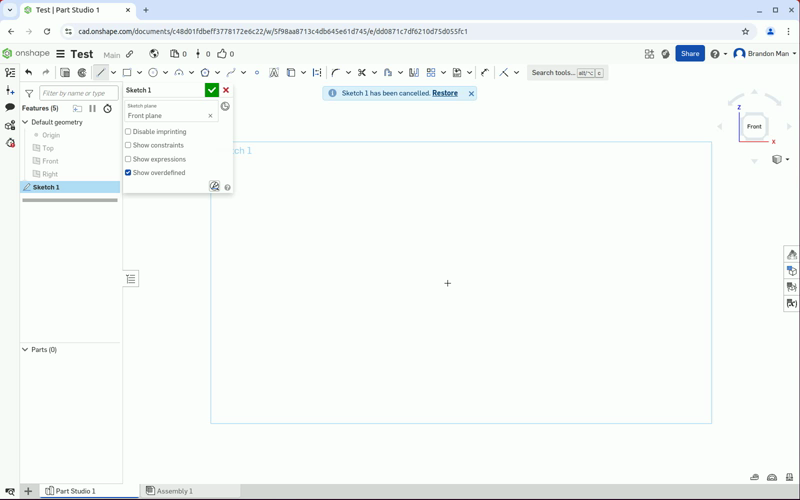
click(447, 282)
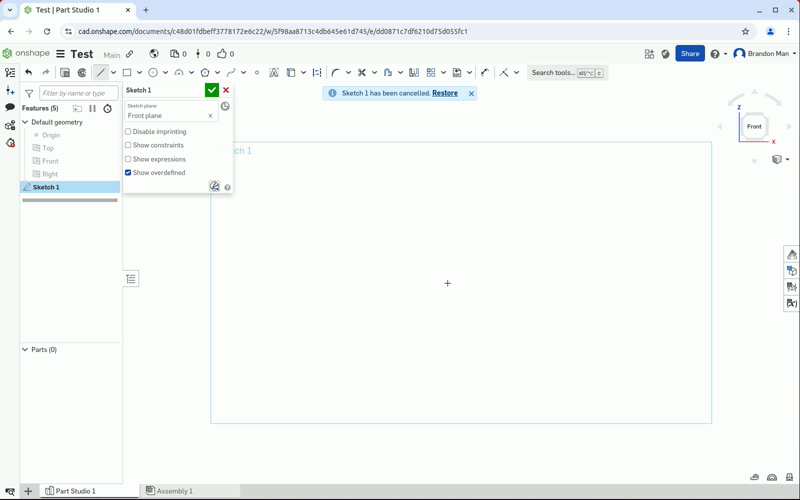
key_up(shift)
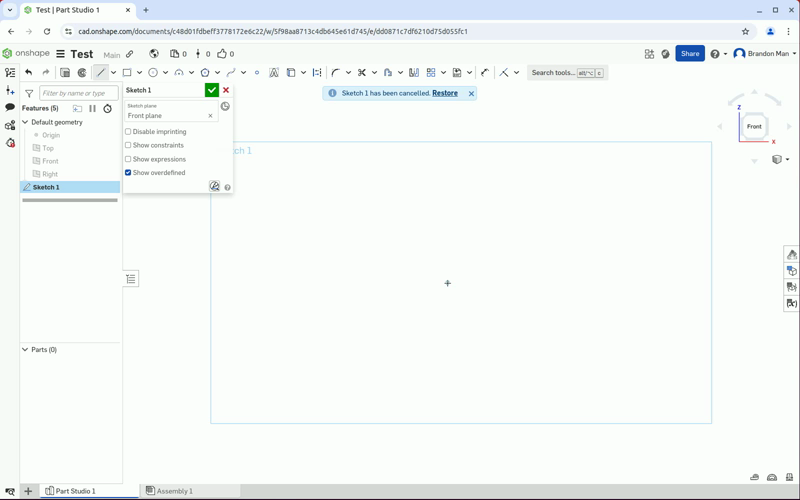
key_down(shift)
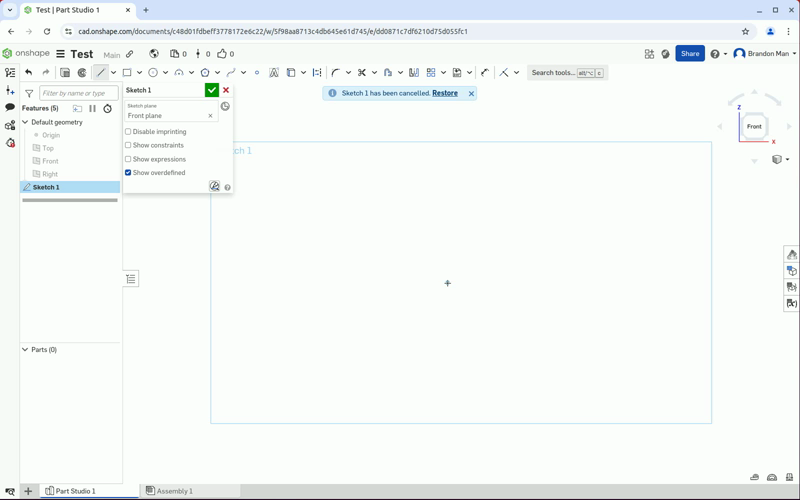
mouse_move(477, 282)
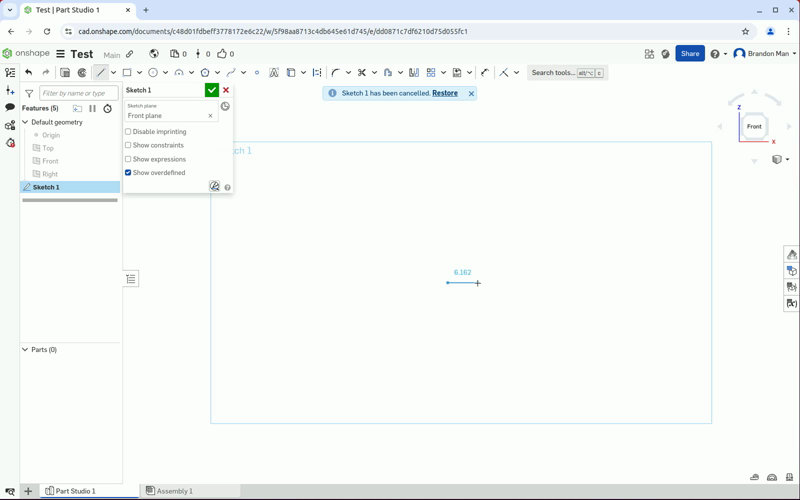
mouse_move(452, 287)
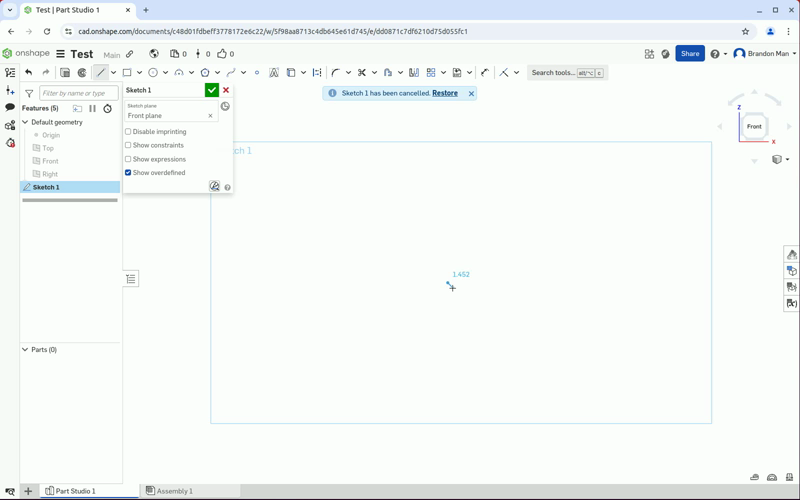
scroll(6)
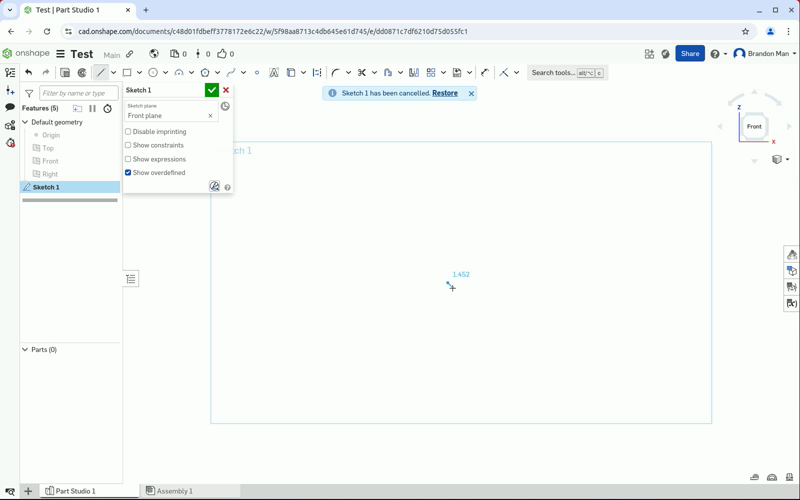
scroll(6)
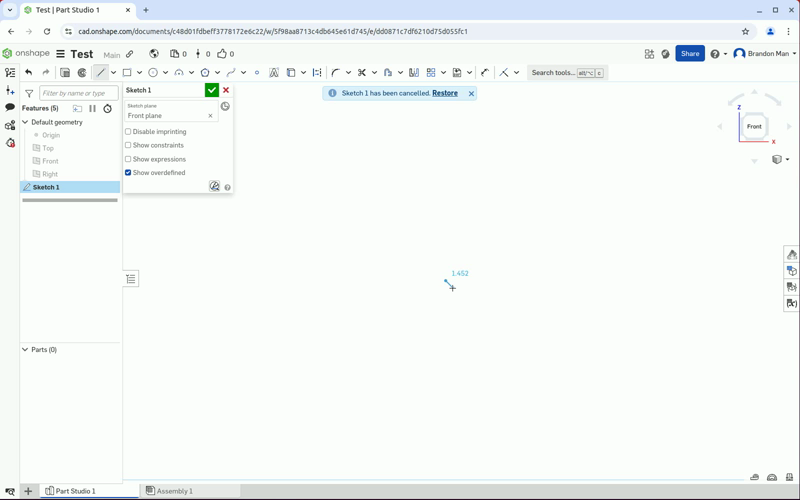
scroll(6)
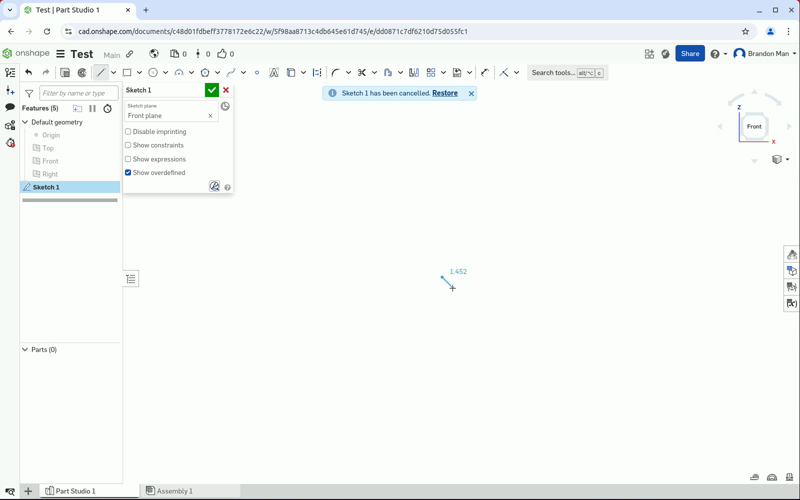
scroll(6)
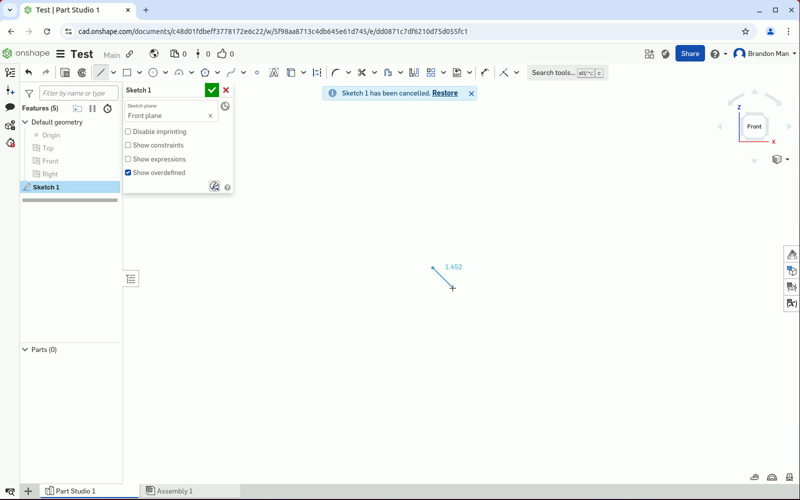
scroll(6)
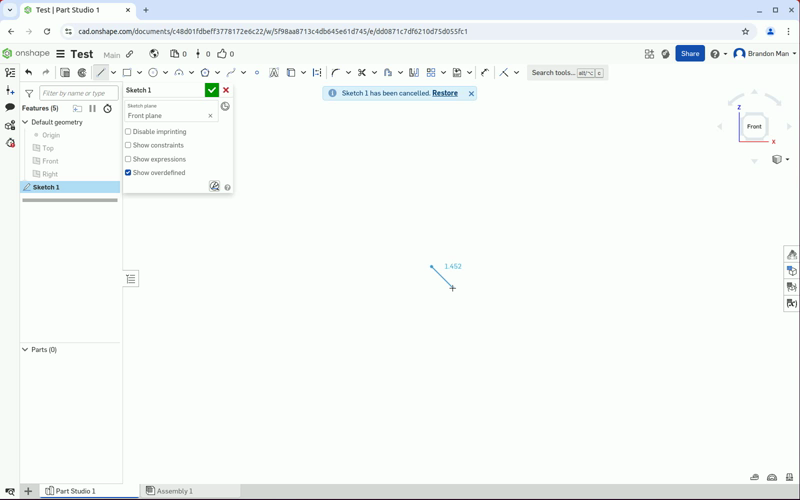
scroll(6)
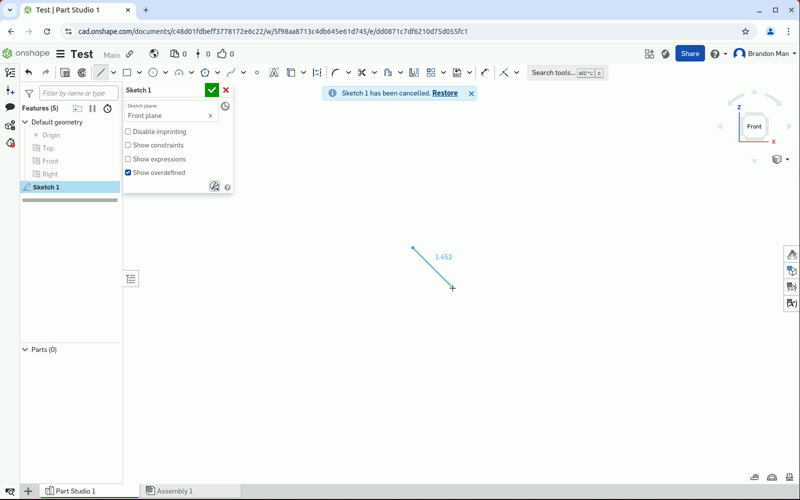
scroll(6)
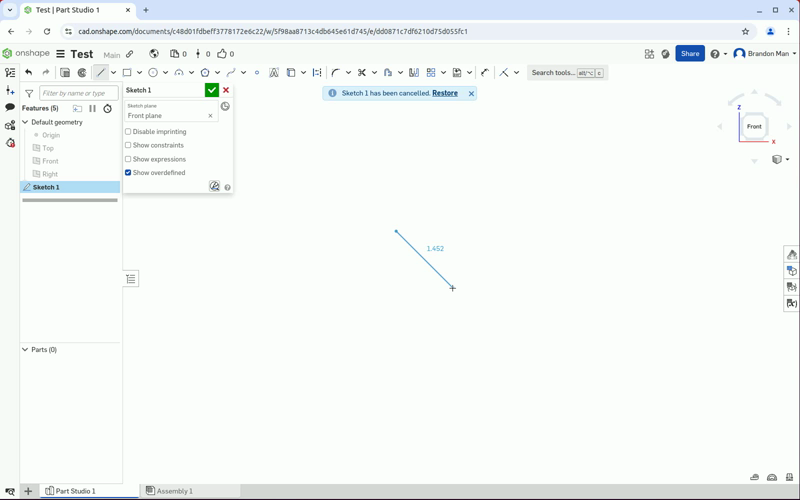
click(452, 287)
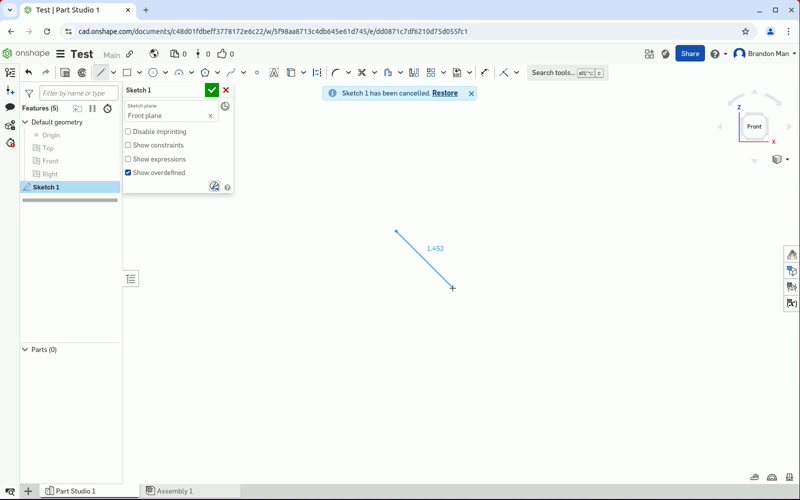
scroll(-6)
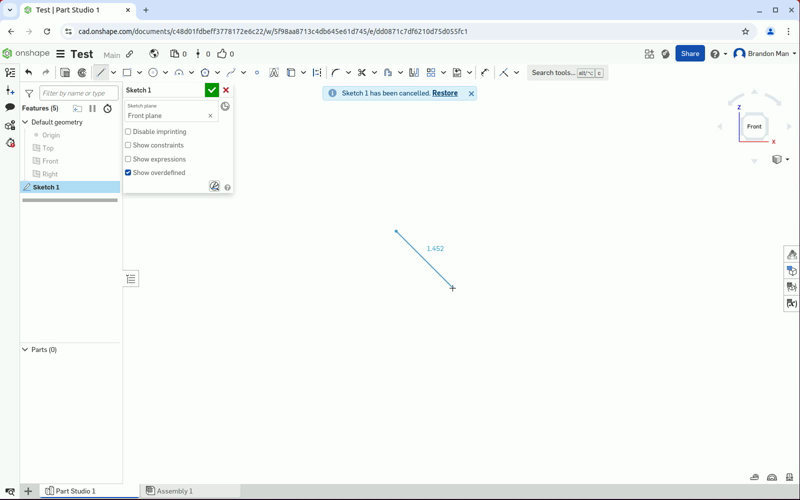
scroll(-6)
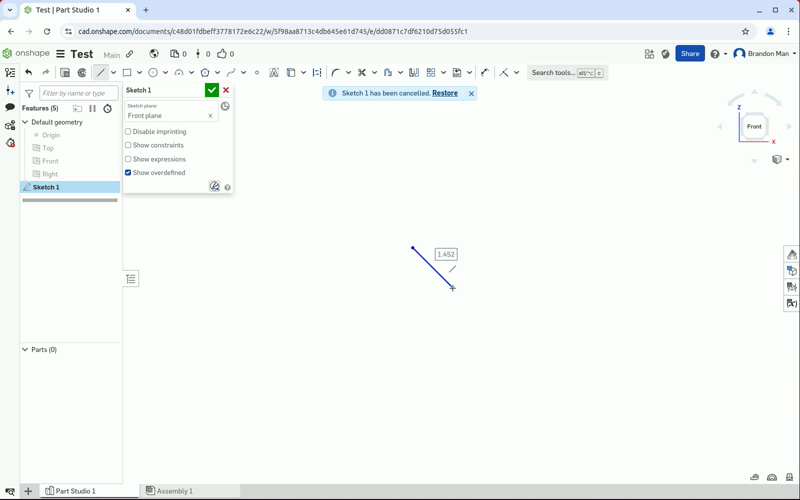
scroll(-6)
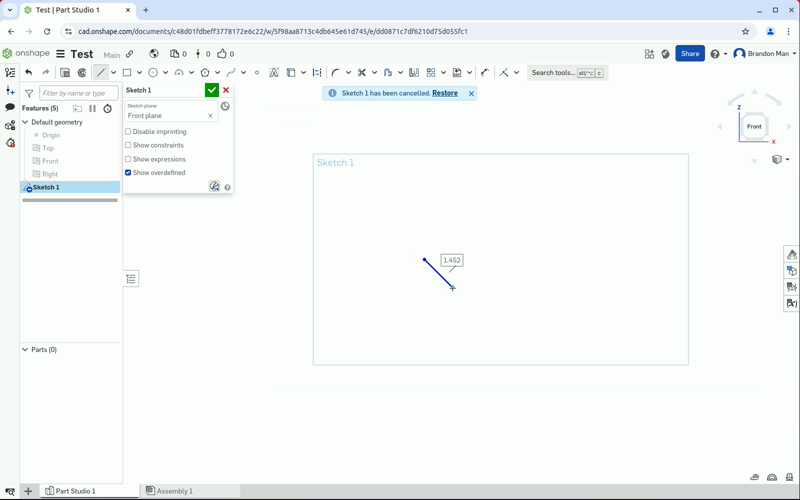
scroll(-6)
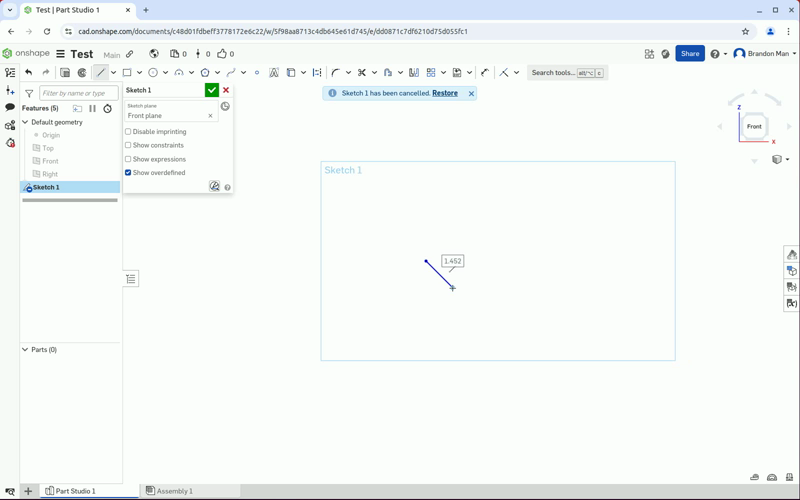
scroll(-6)
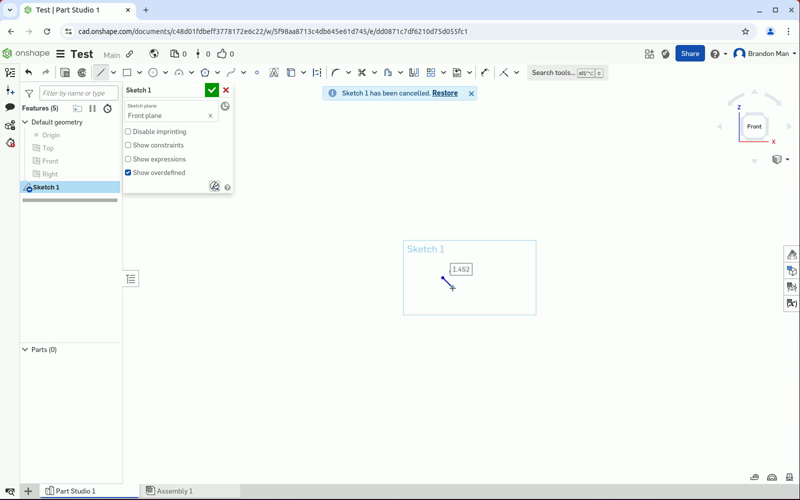
scroll(-6)
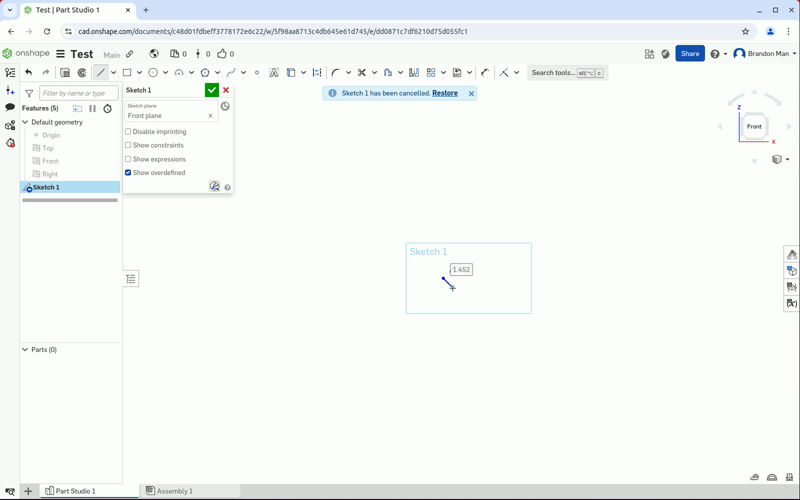
scroll(-6)
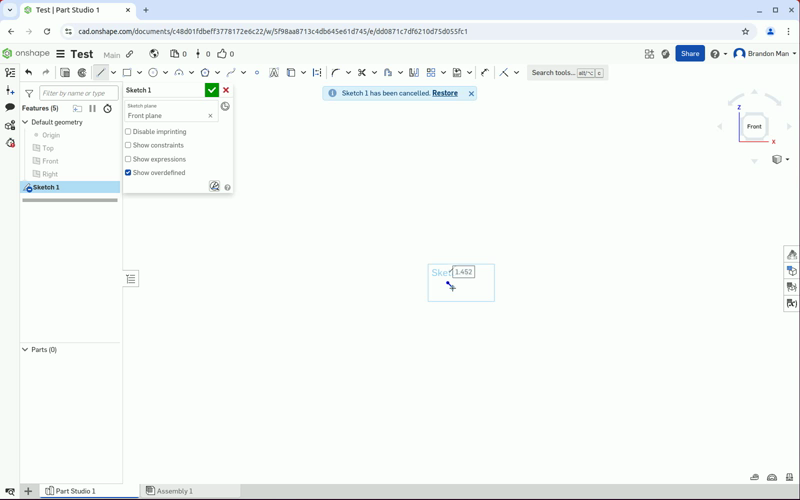
key_up(shift)
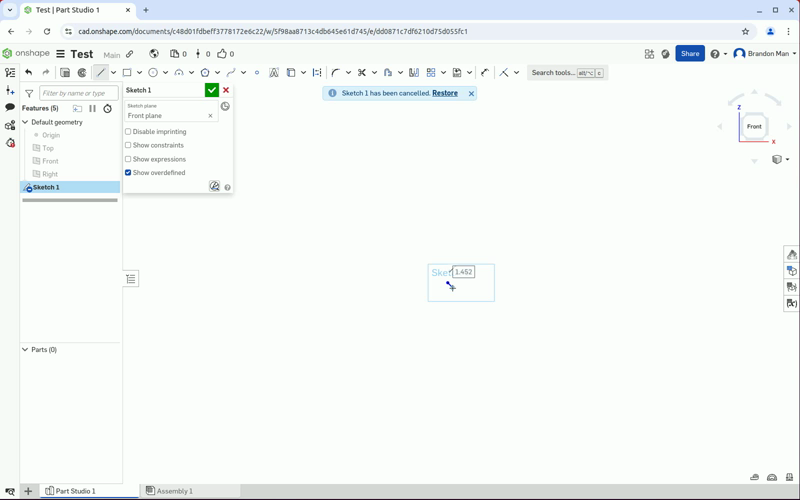
key_down(shift)
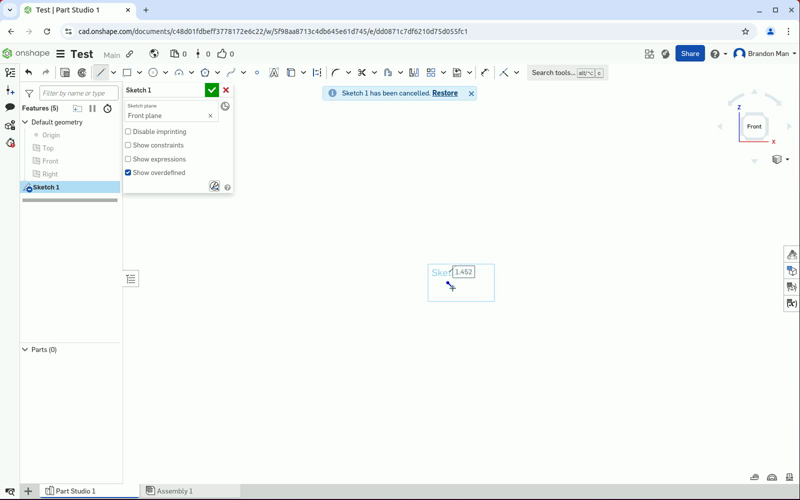
mouse_move(482, 287)
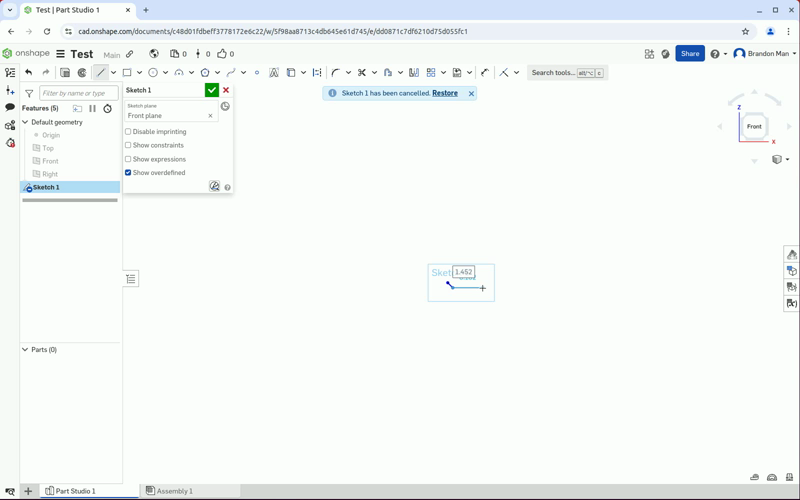
mouse_move(469, 287)
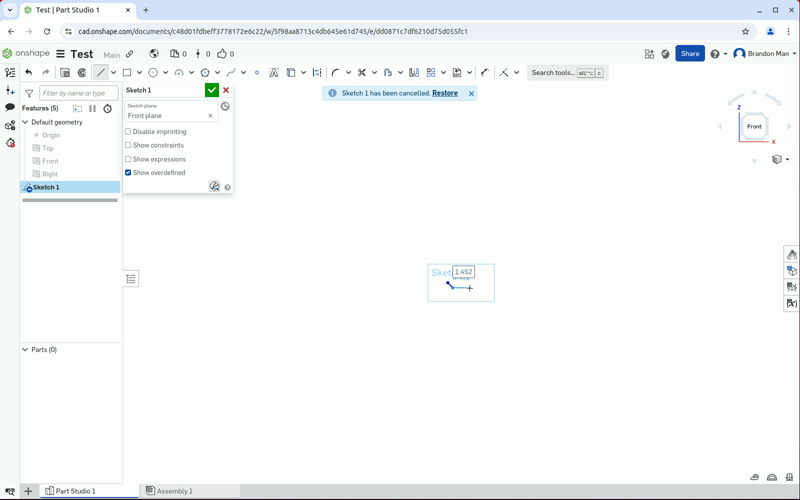
click(469, 287)
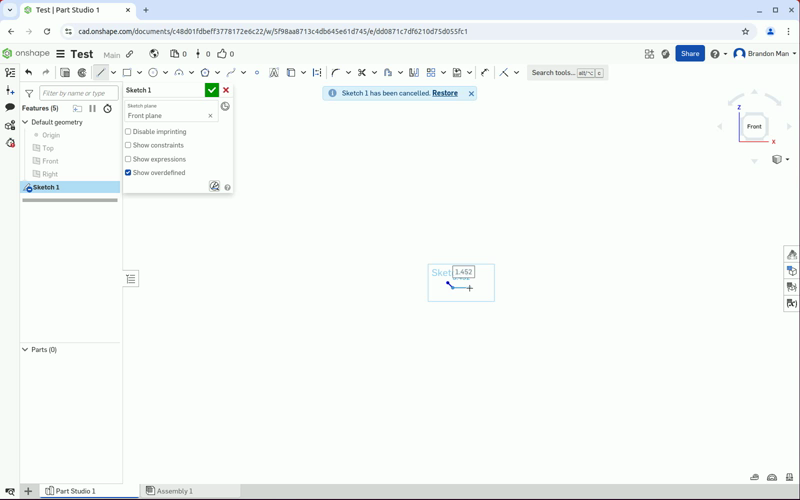
key_up(shift)
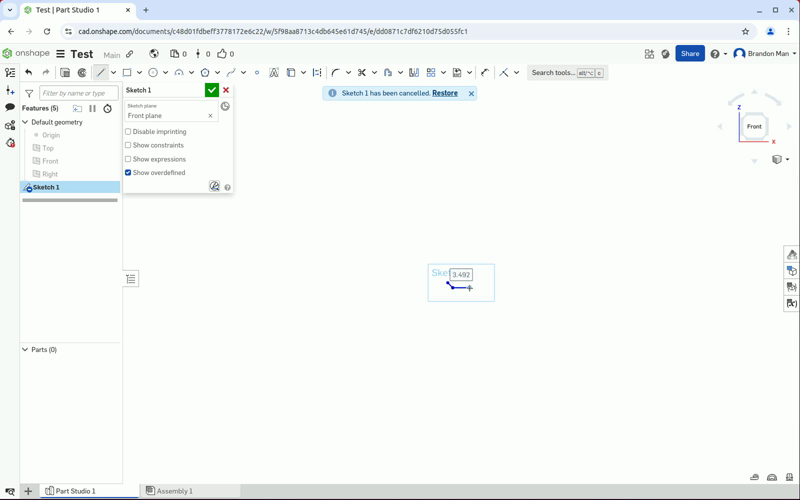
key_down(shift)
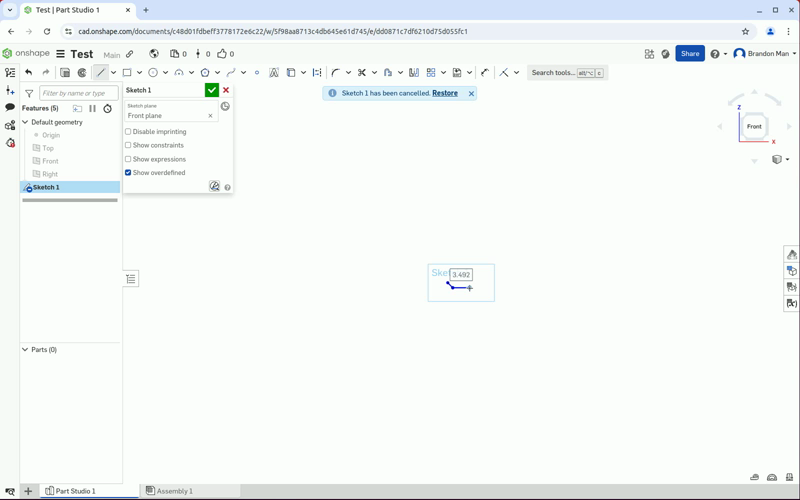
mouse_move(499, 287)
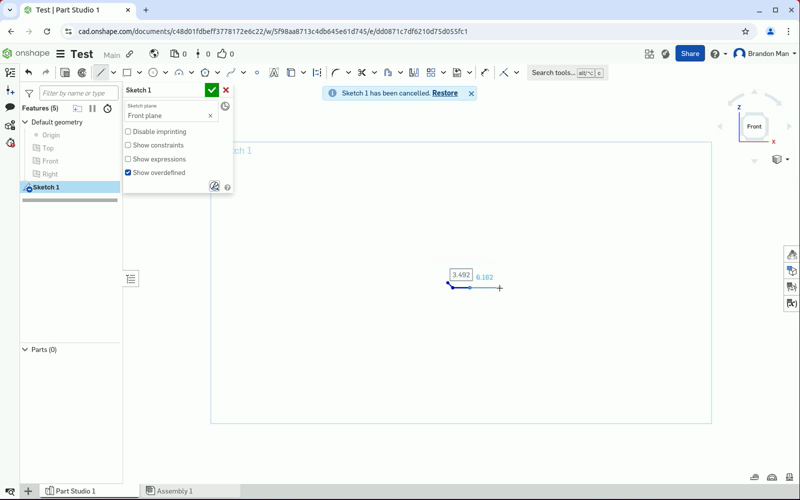
mouse_move(474, 282)
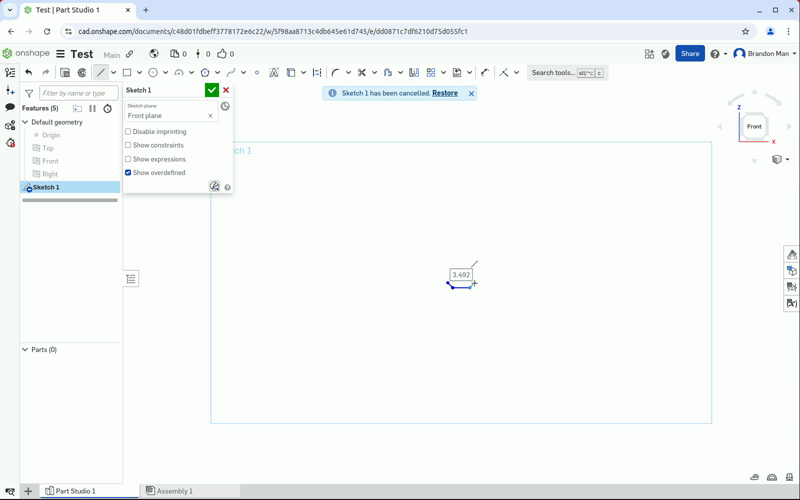
scroll(6)
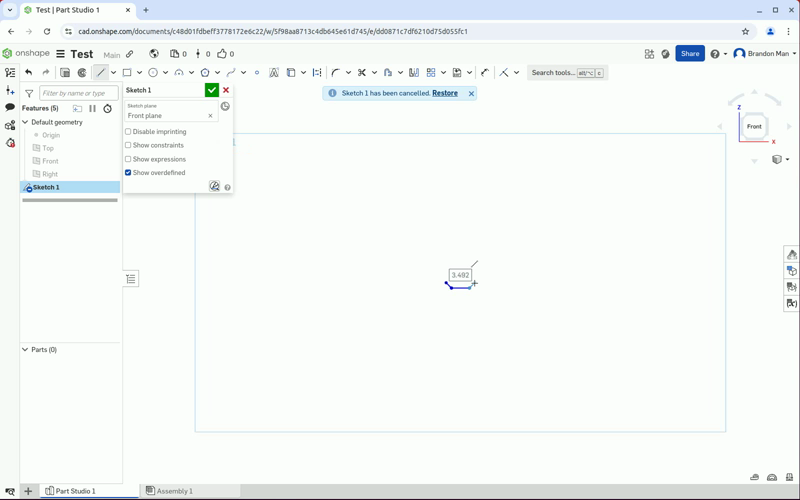
scroll(6)
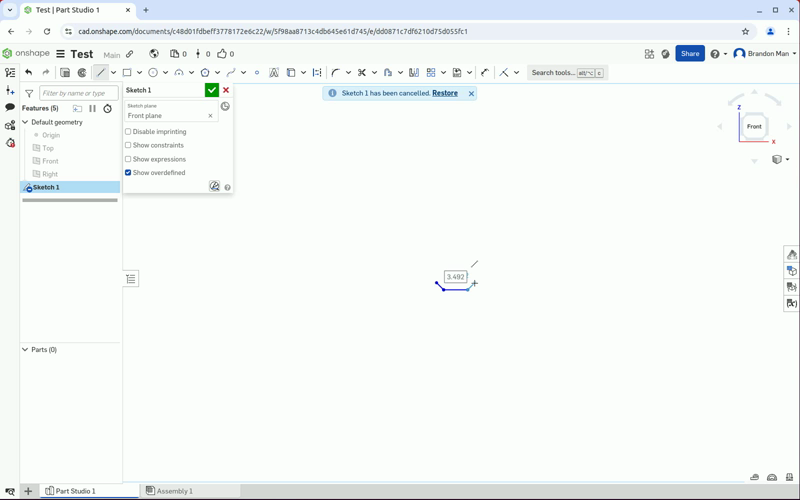
scroll(6)
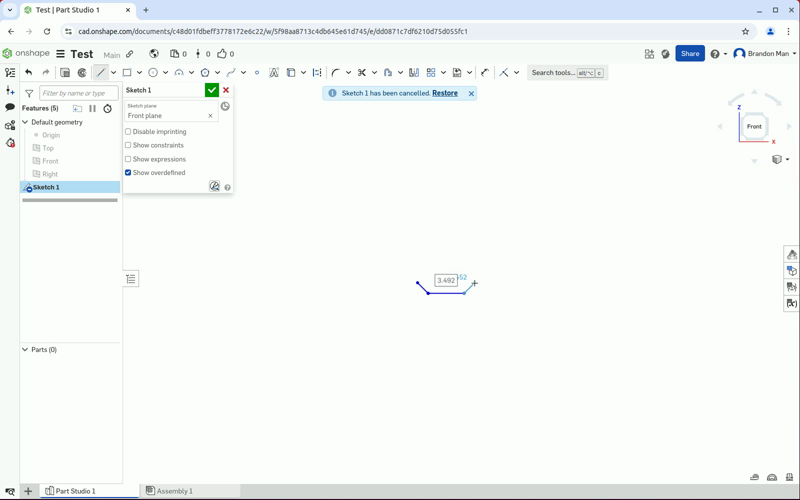
scroll(6)
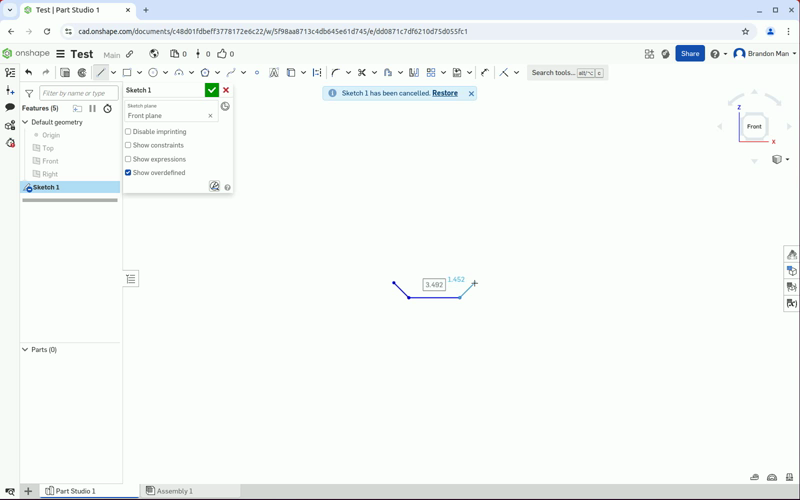
scroll(6)
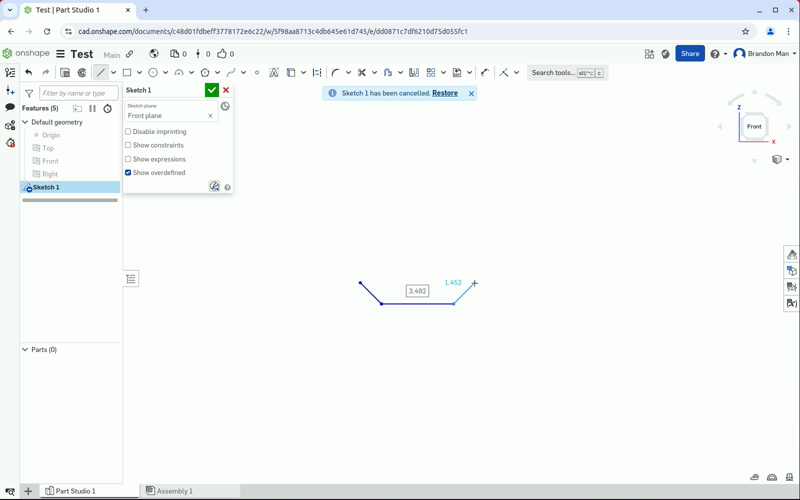
scroll(6)
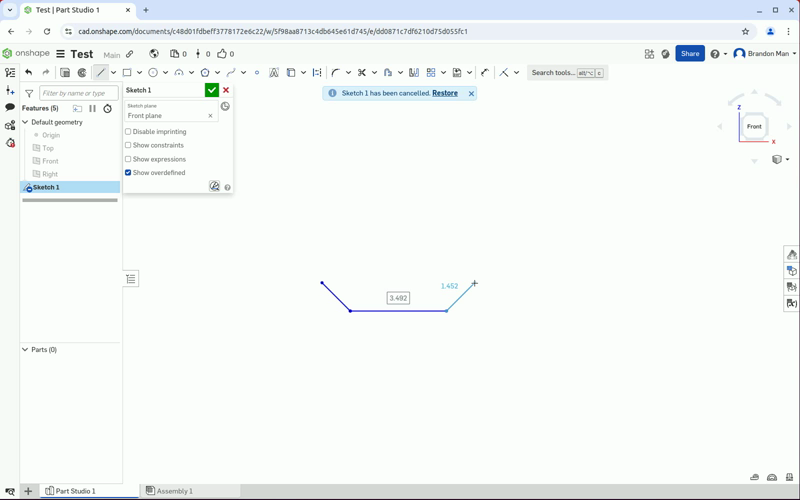
scroll(6)
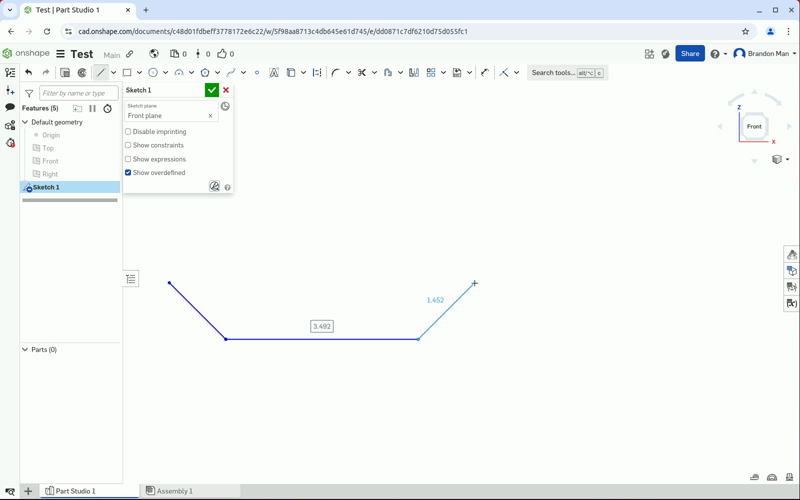
click(474, 282)
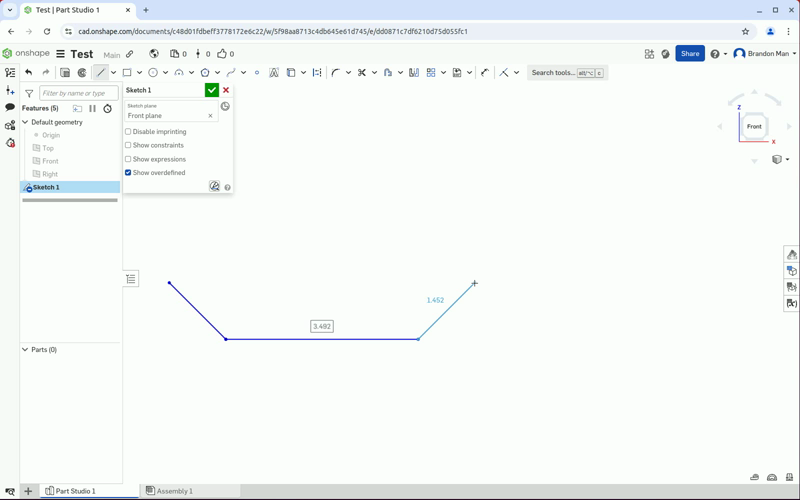
scroll(-6)
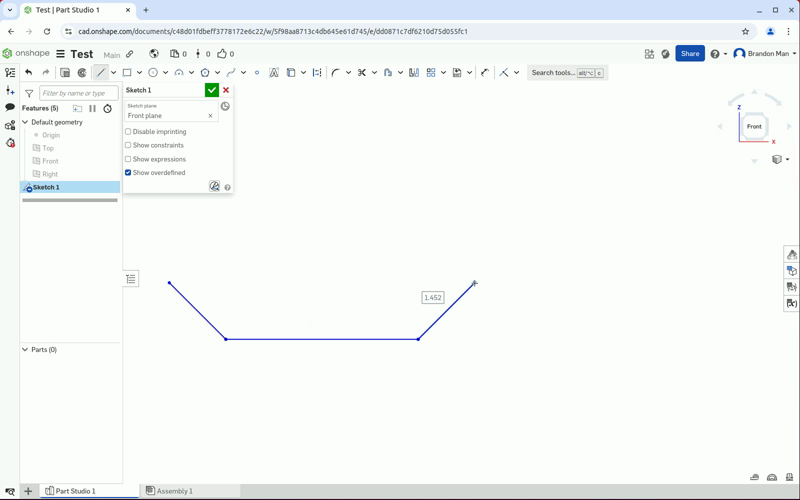
scroll(-6)
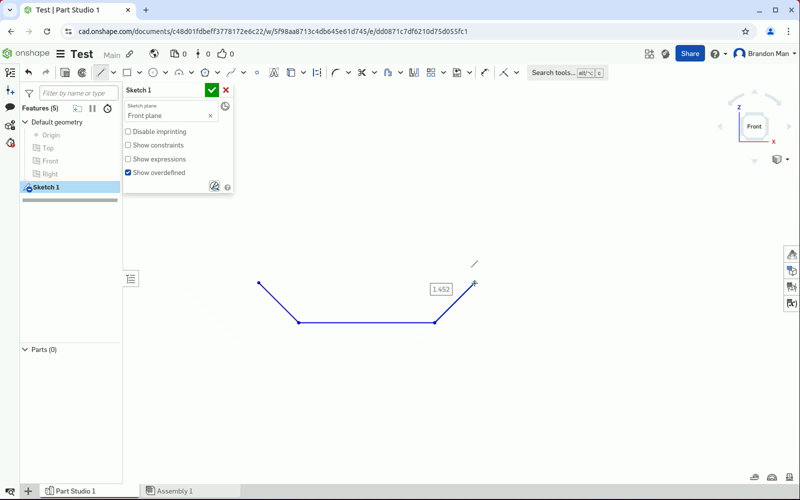
scroll(-6)
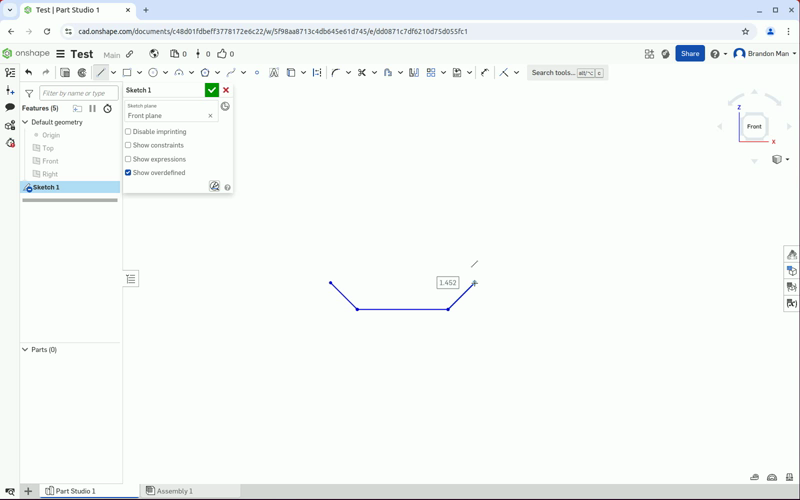
scroll(-6)
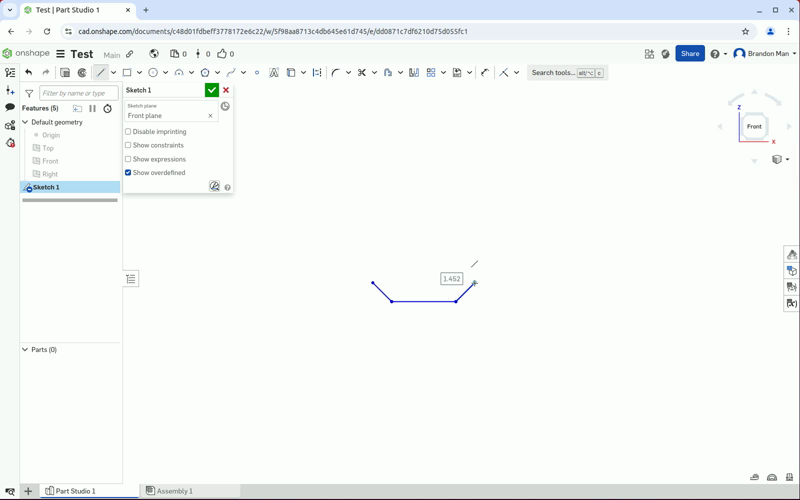
scroll(-6)
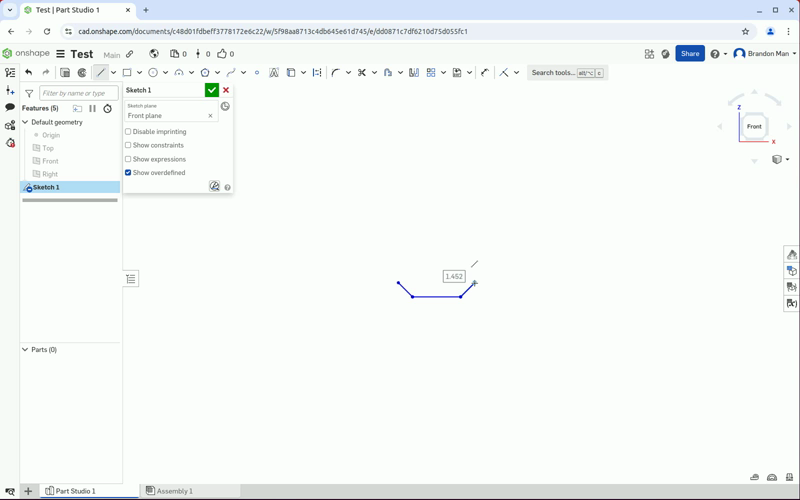
scroll(-6)
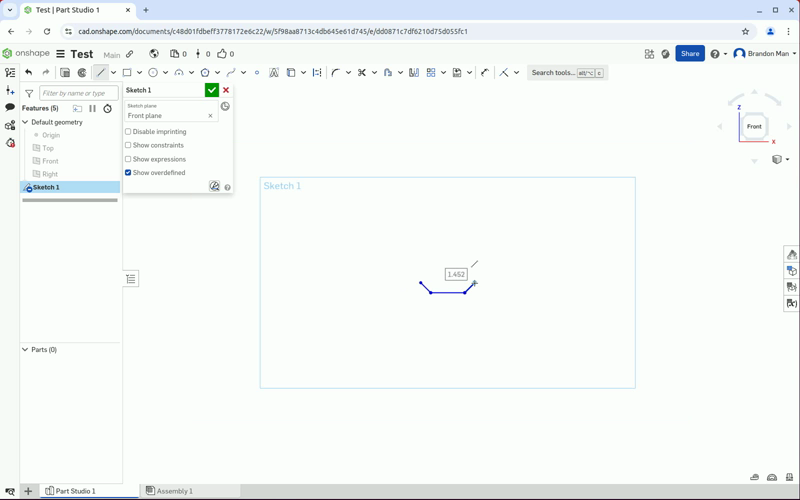
scroll(-6)
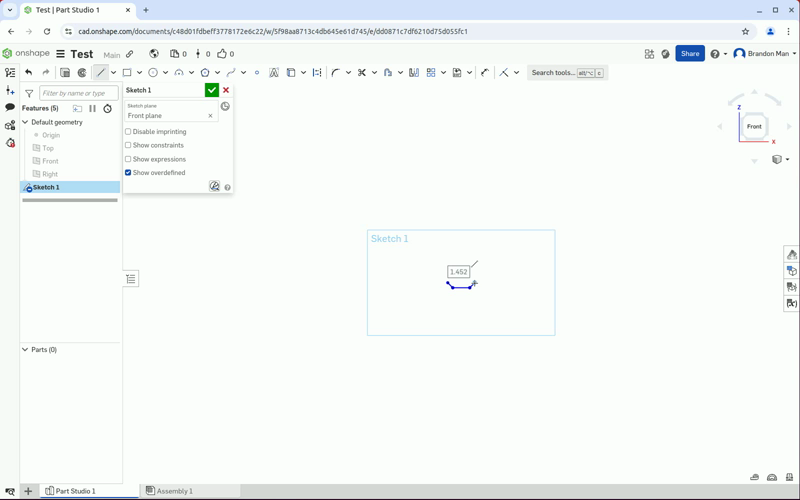
key_up(shift)
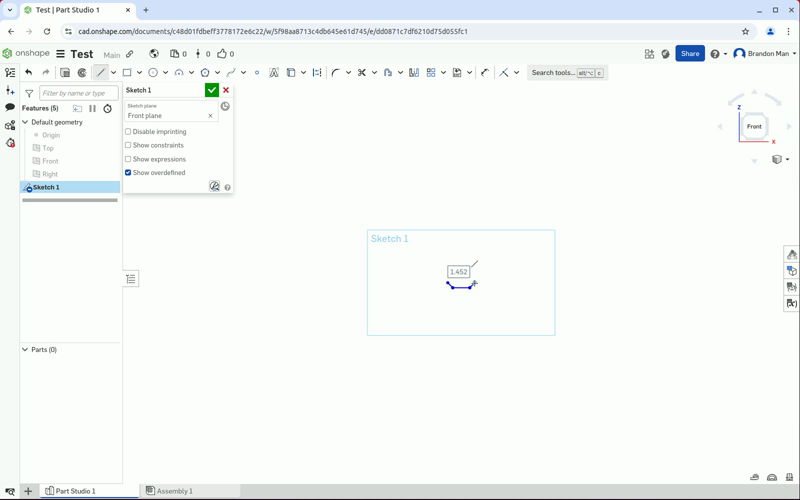
mouse_move(504, 282)
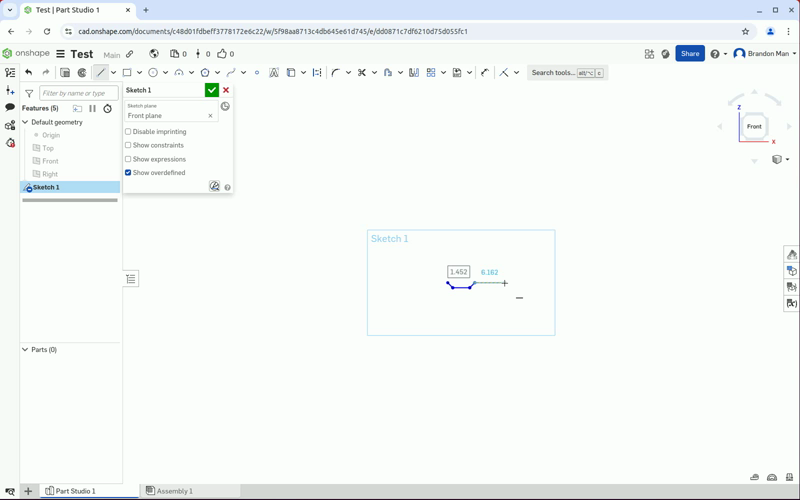
key_down(shift)
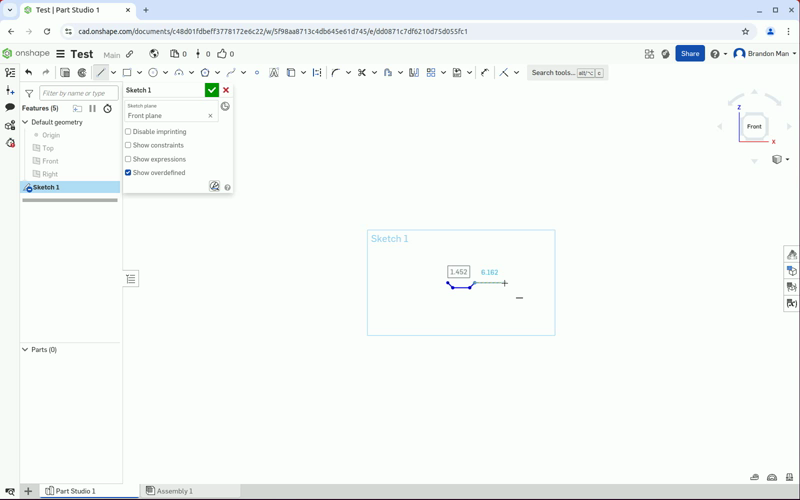
mouse_move(447, 282)
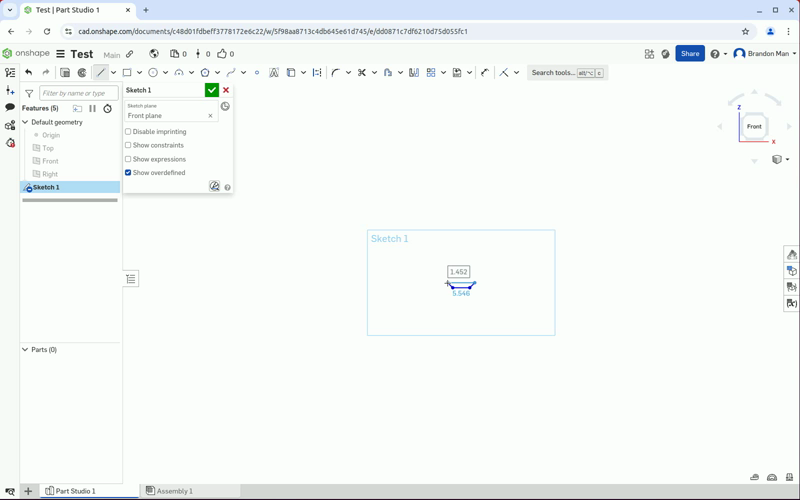
key_up(shift)
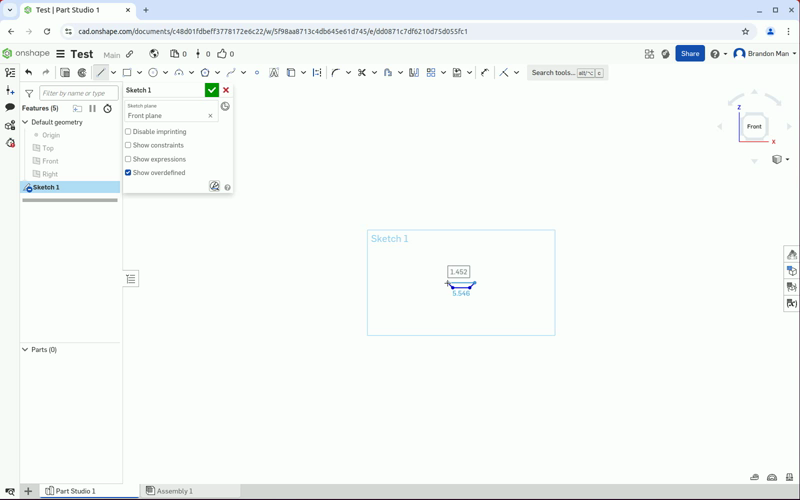
click(447, 282)
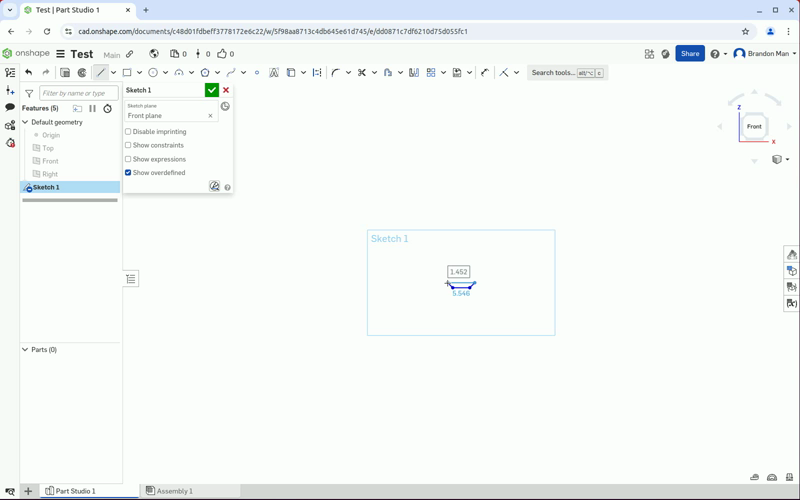
key(esc)
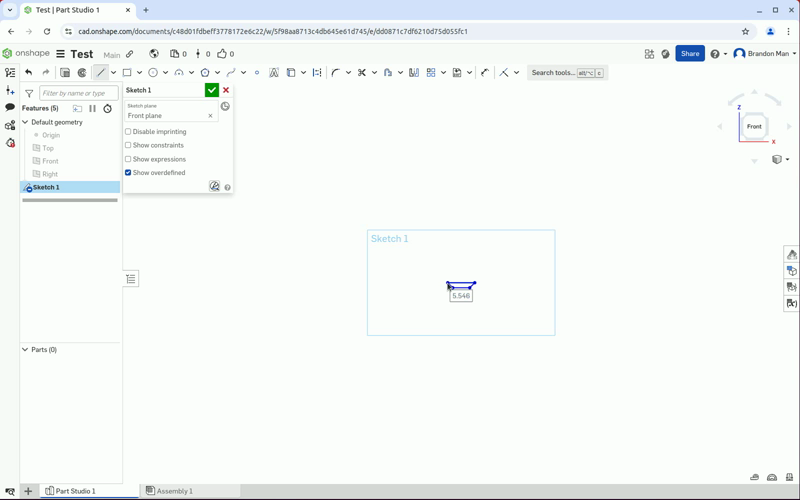
mouse_move(458, 283)
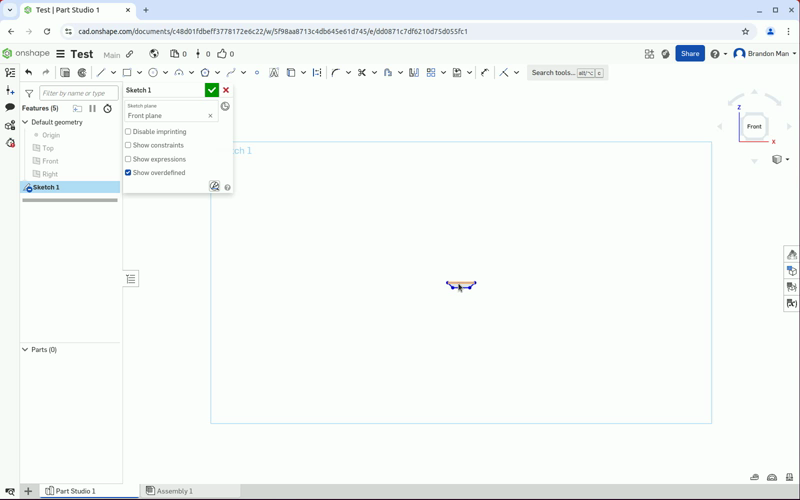
scroll(6)
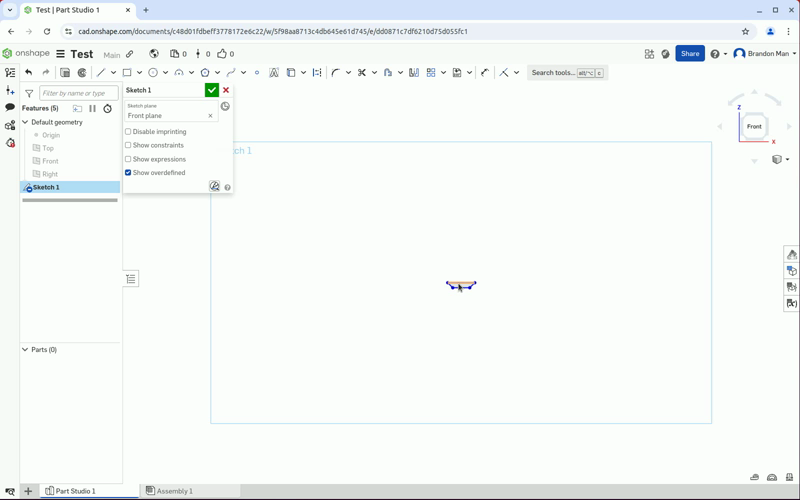
scroll(6)
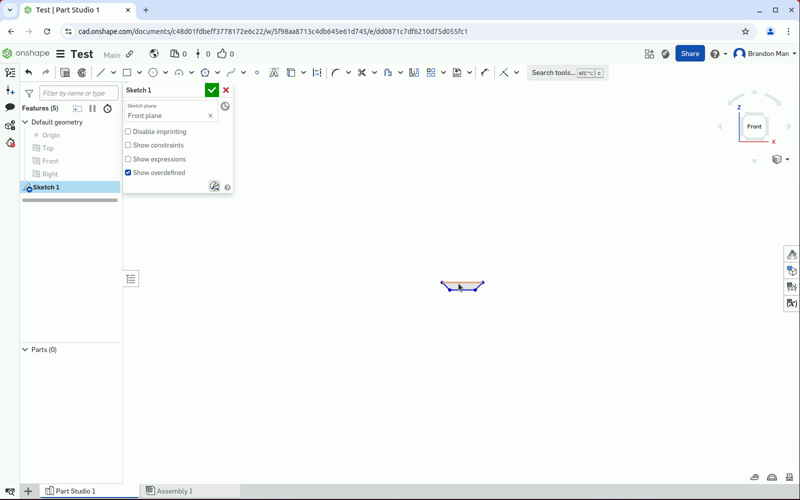
scroll(6)
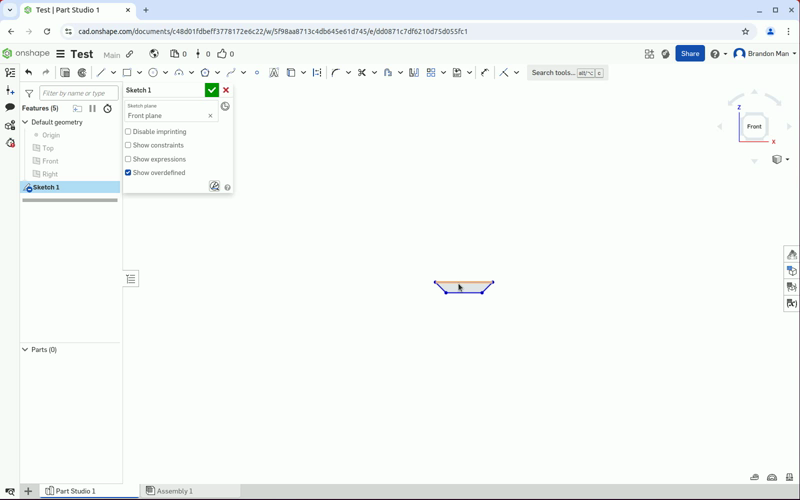
scroll(6)
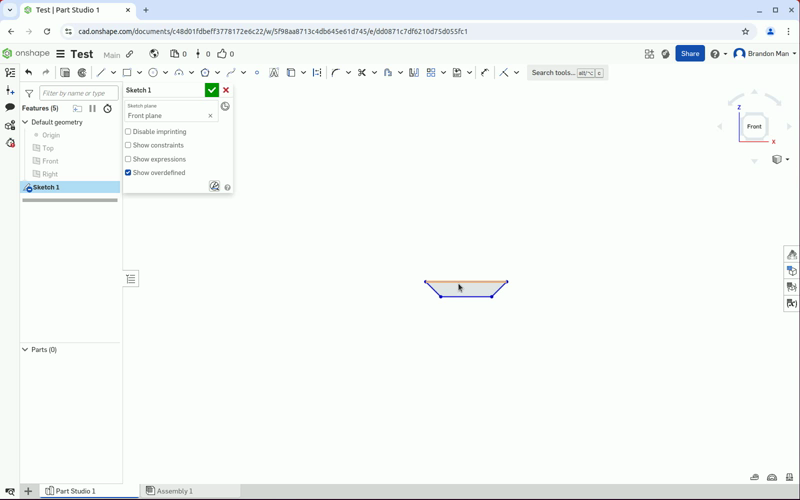
scroll(6)
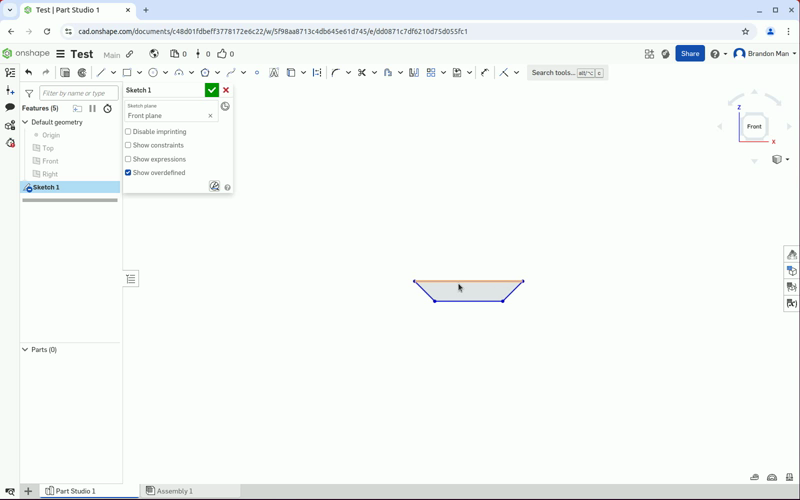
scroll(6)
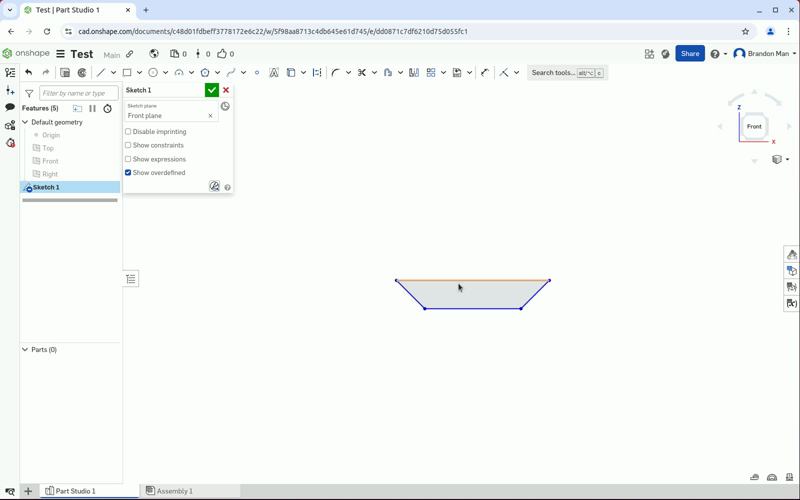
scroll(6)
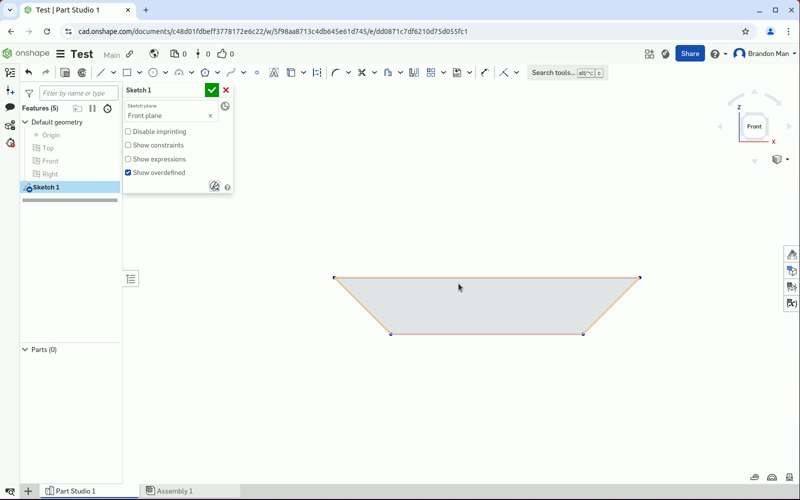
click(458, 283)
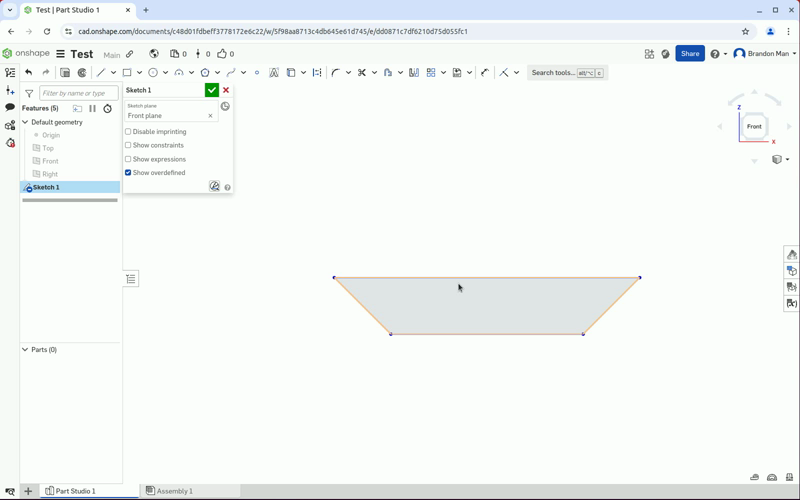
scroll(-6)
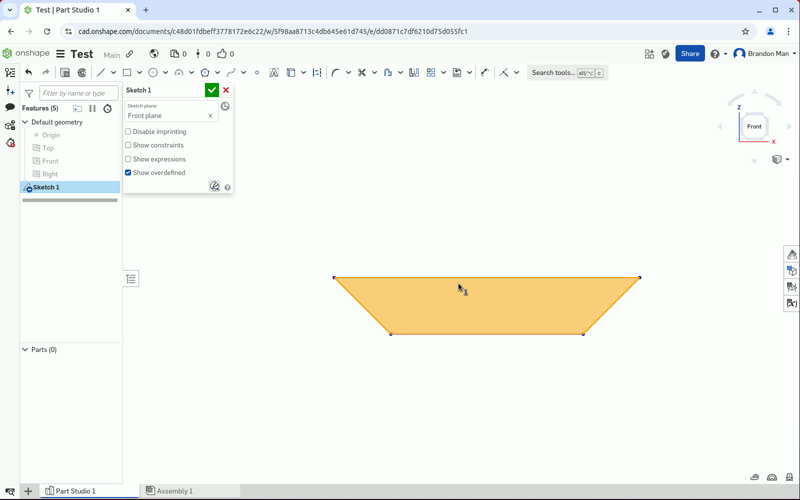
scroll(-6)
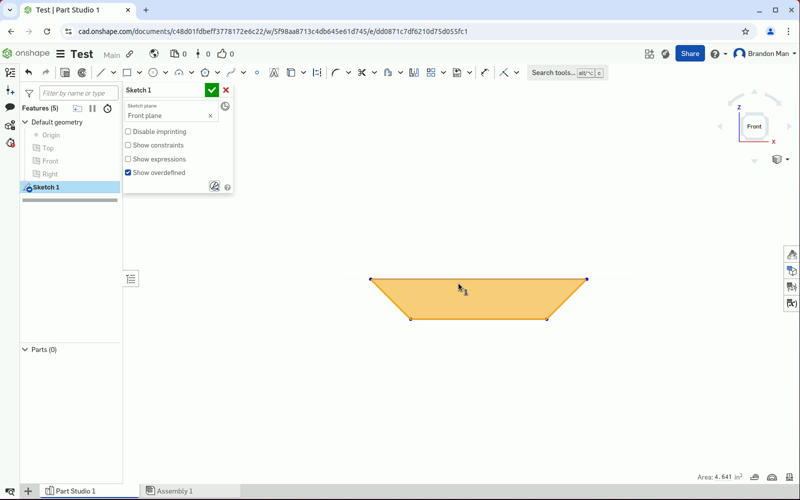
scroll(-6)
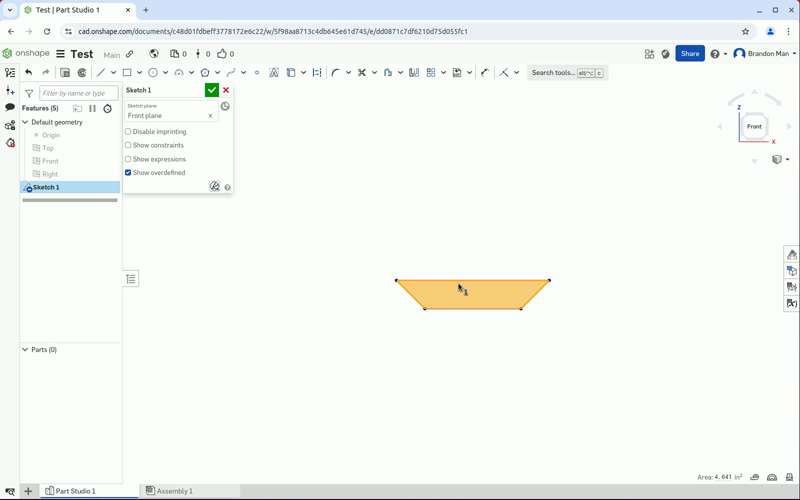
scroll(-6)
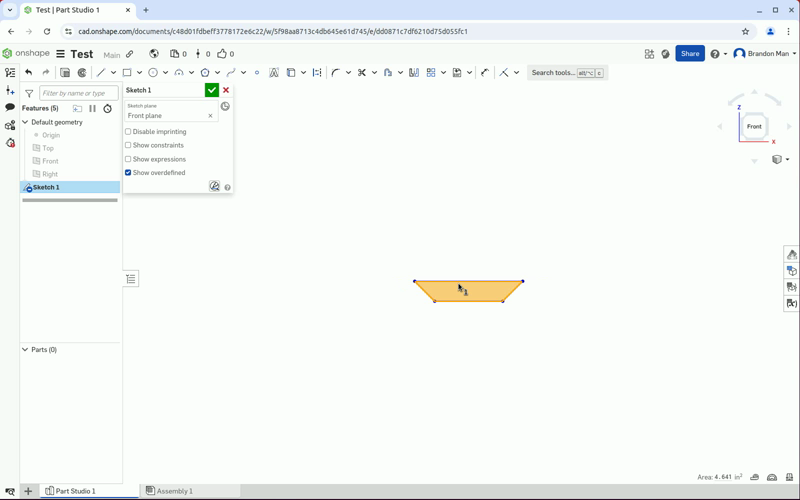
scroll(-6)
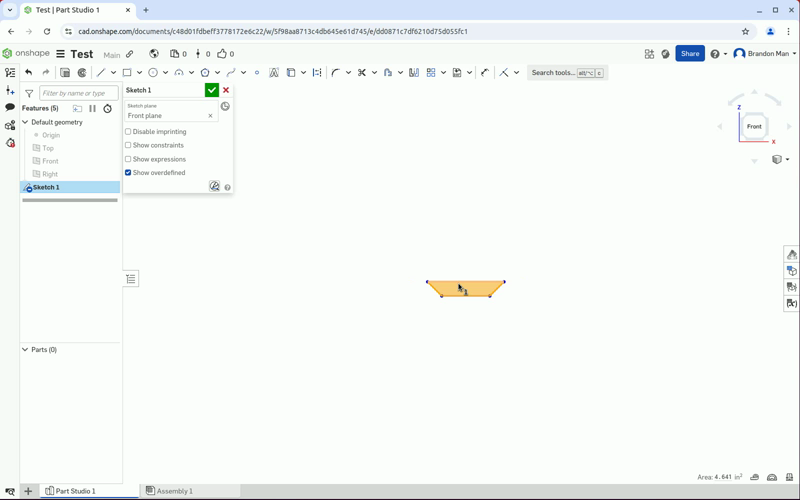
scroll(-6)
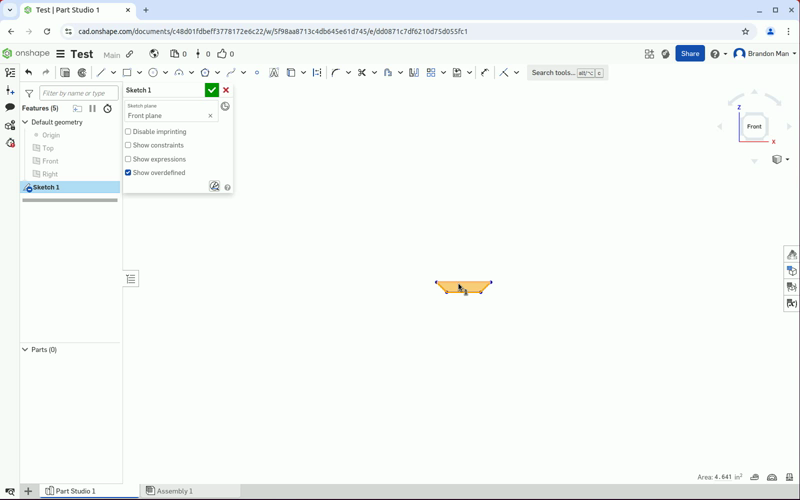
scroll(-6)
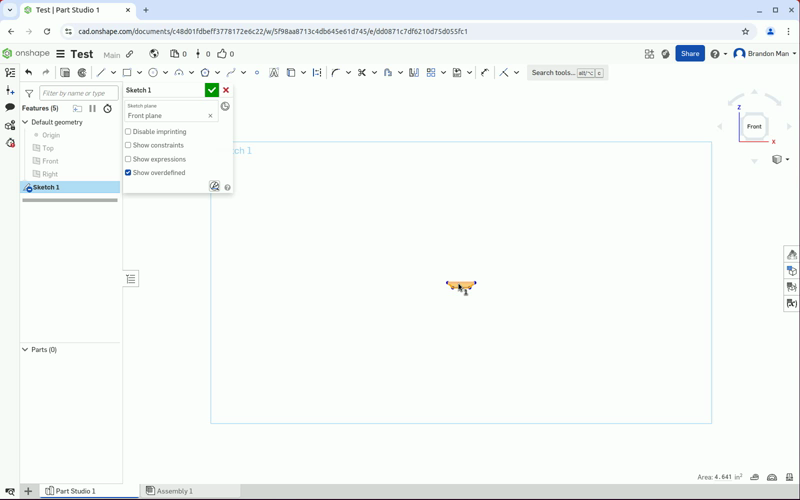
mouse_move(73, 352)
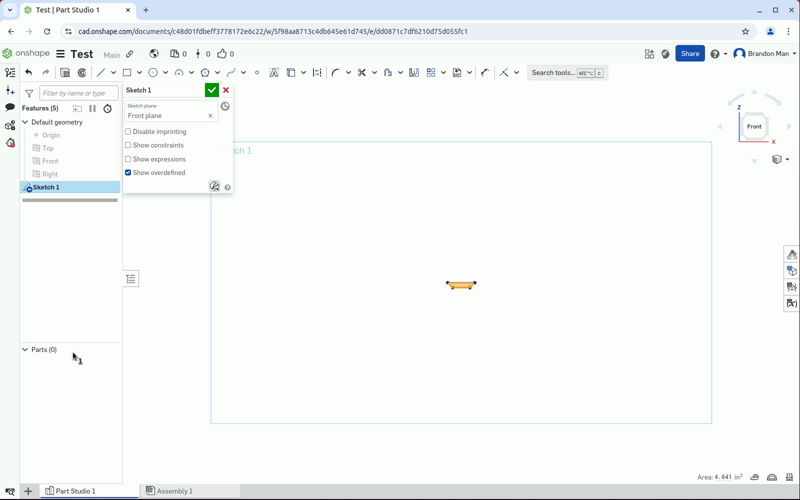
key(shift+y)
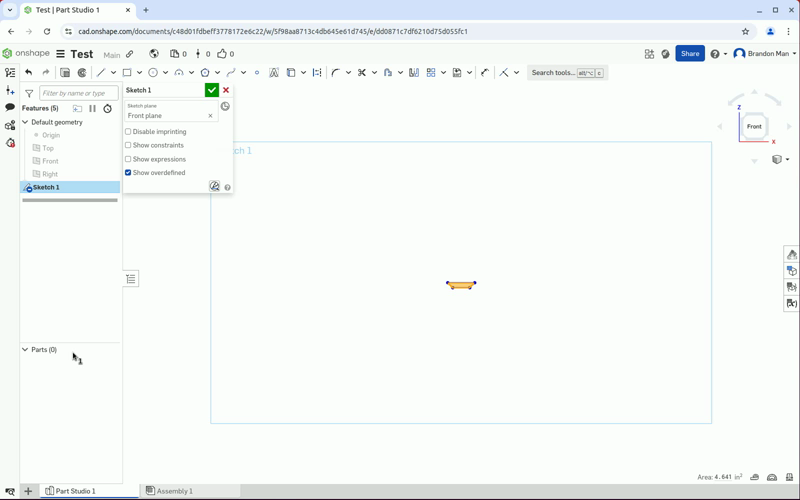
key(shift+e)
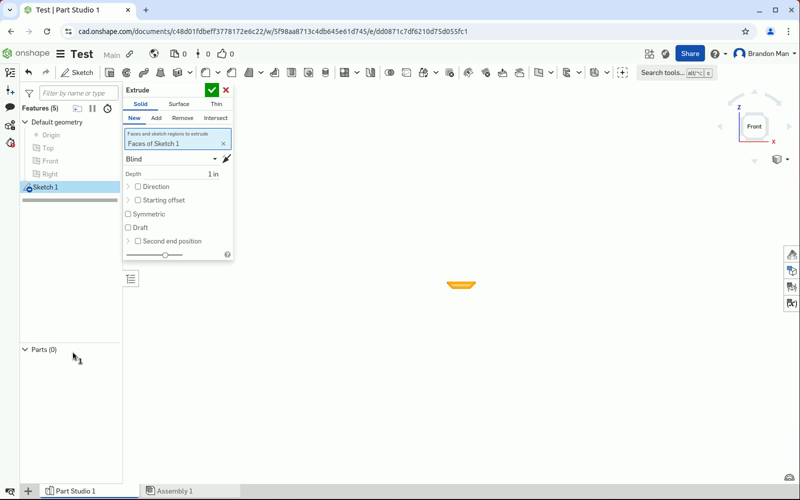
mouse_move(143, 106)
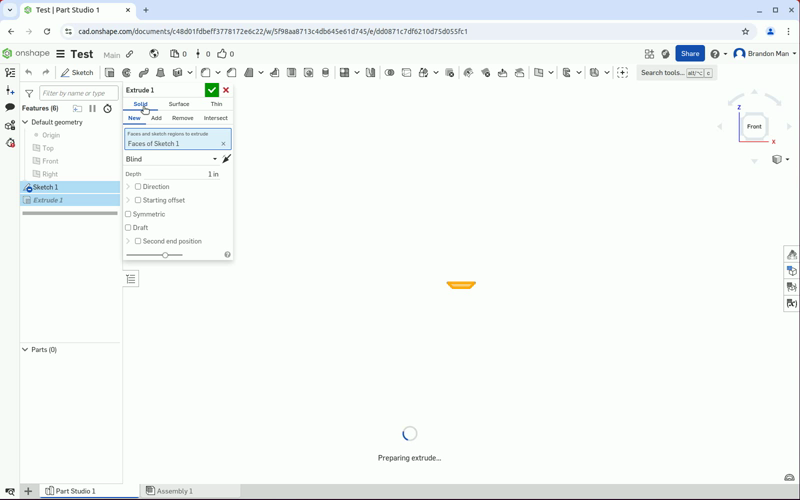
click(143, 106)
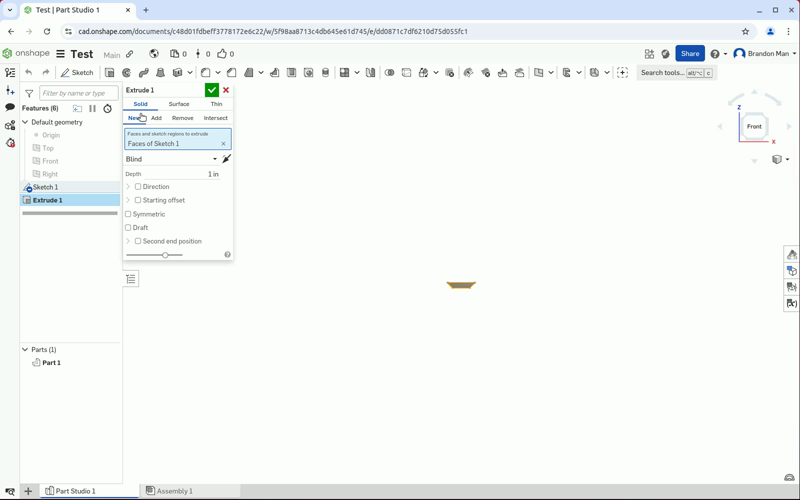
mouse_move(137, 120)
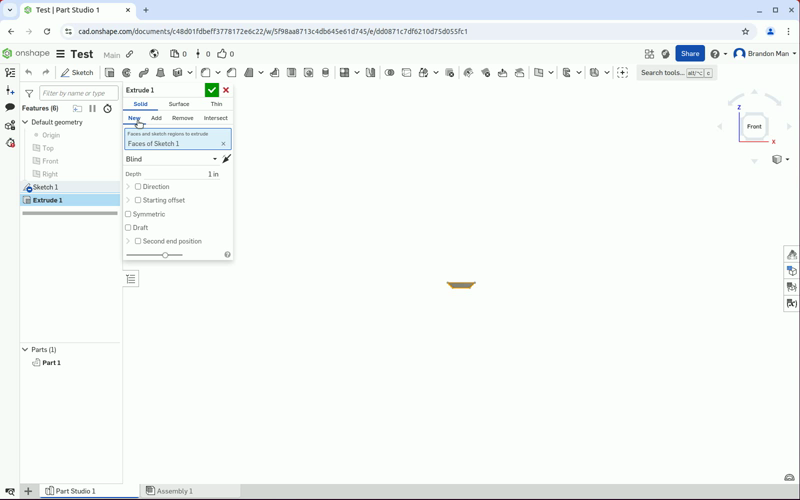
click(137, 120)
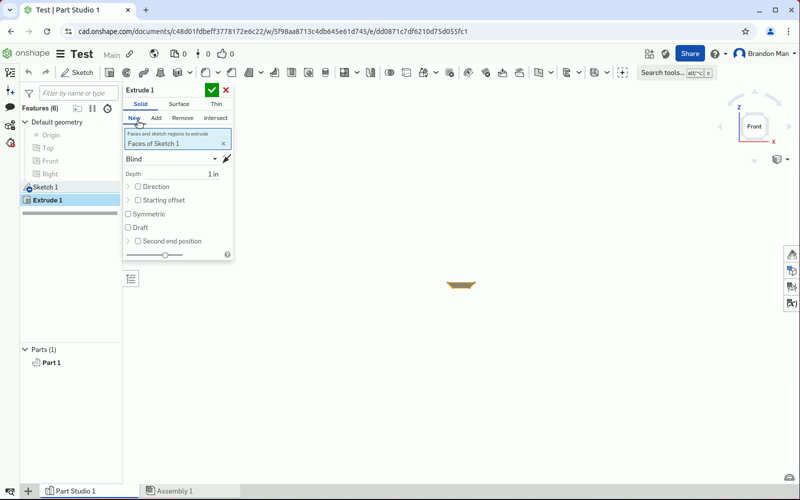
key(tab, 4)
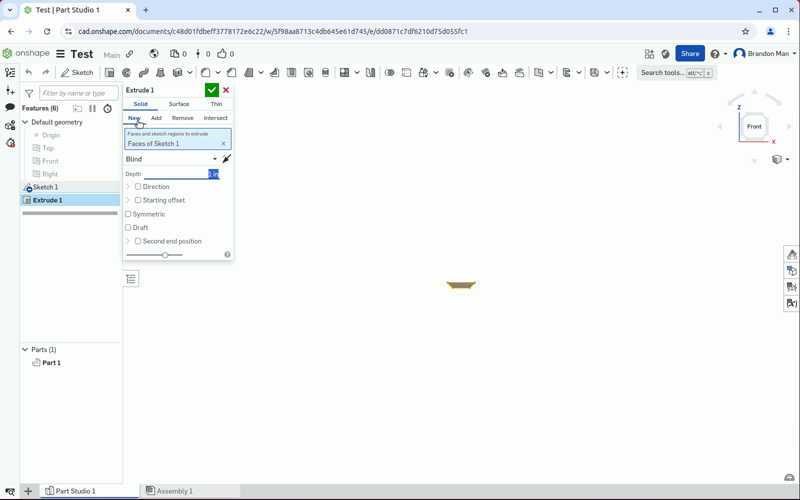
text(23.108)
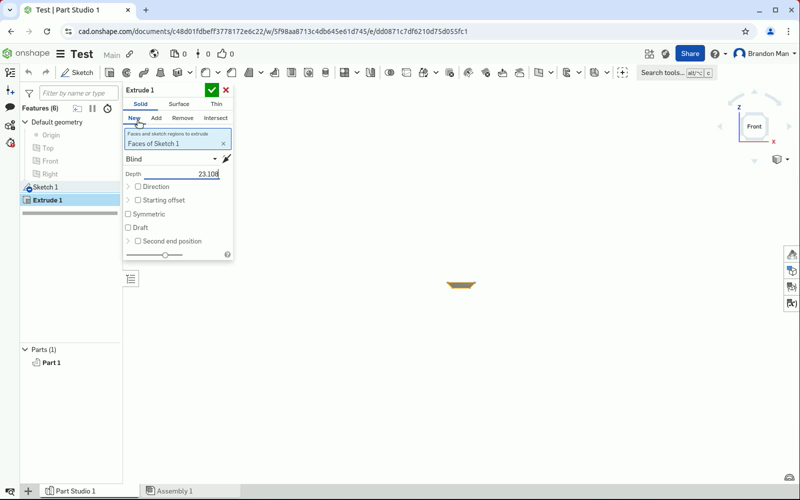
key(enter)
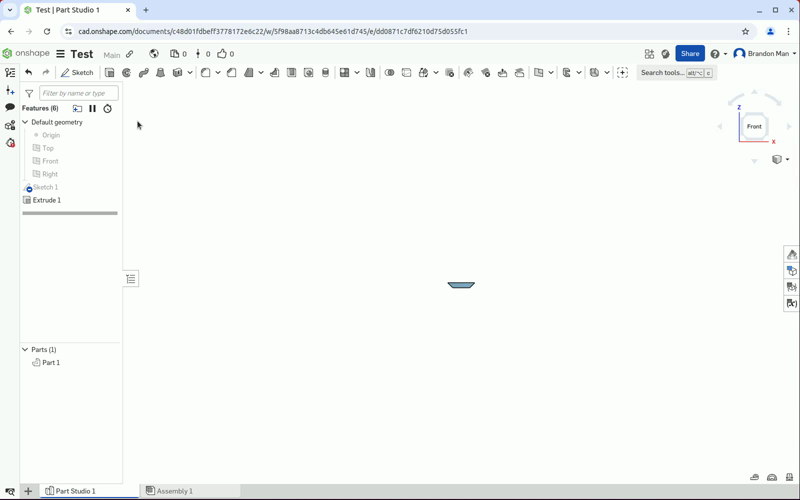
key(shift+h)
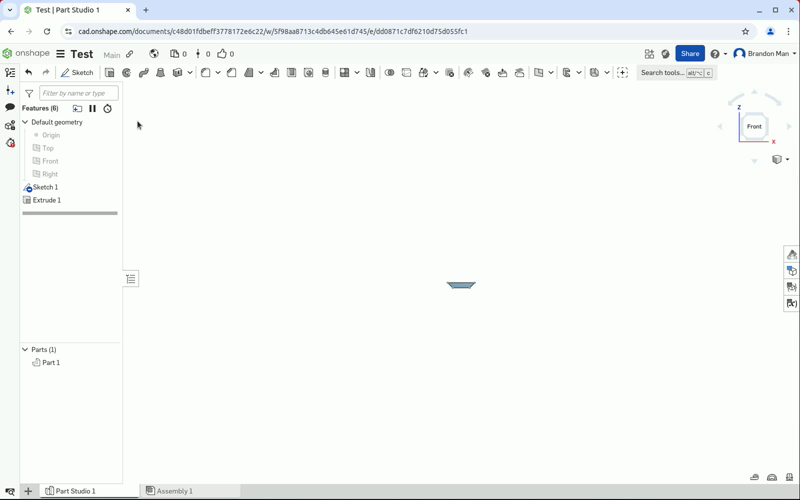
key(shift+h)
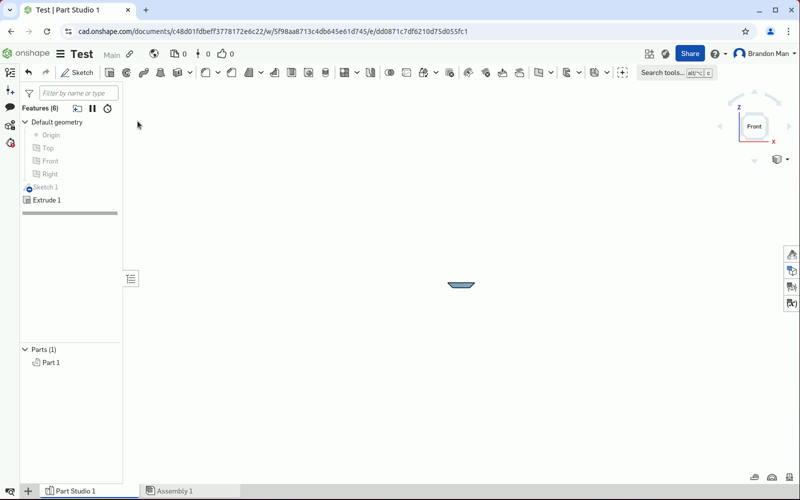
mouse_move(73, 189)
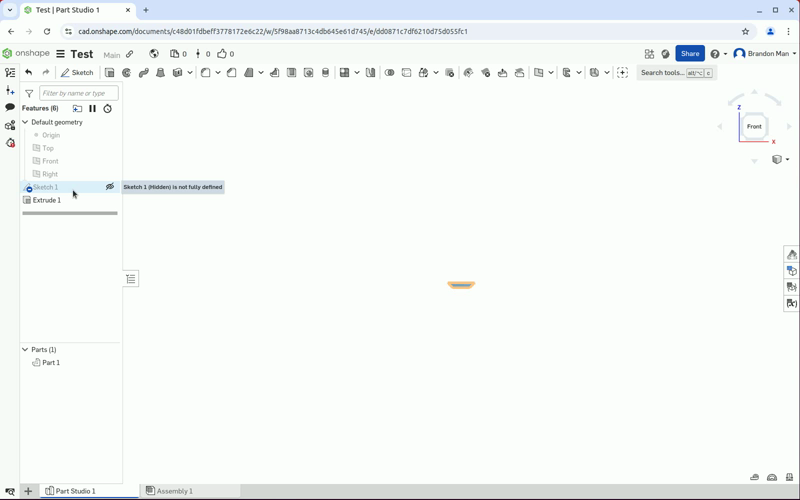
click(73, 189)
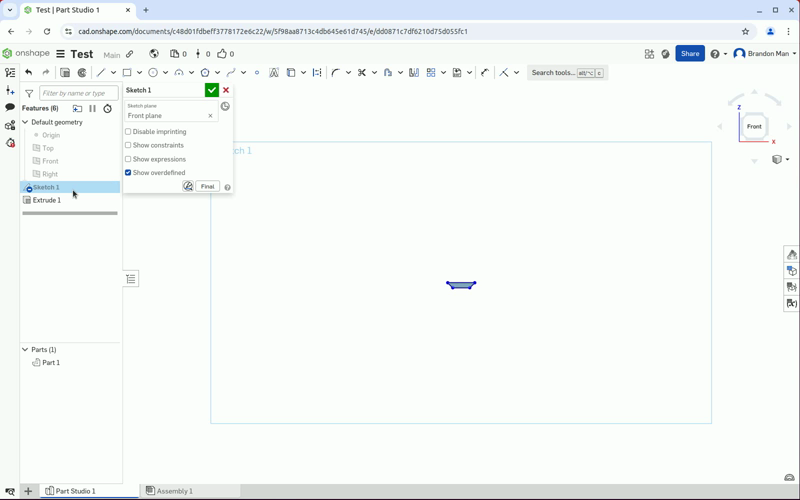
mouse_move(229, 92)
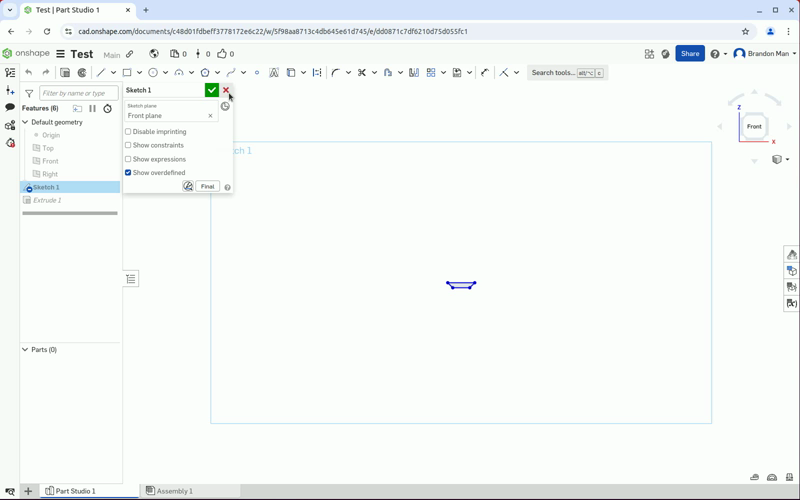
click(229, 92)
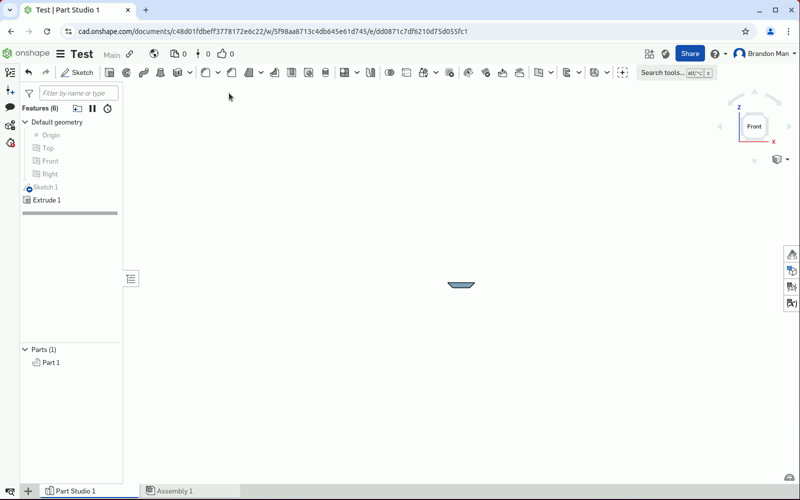
mouse_move(73, 352)
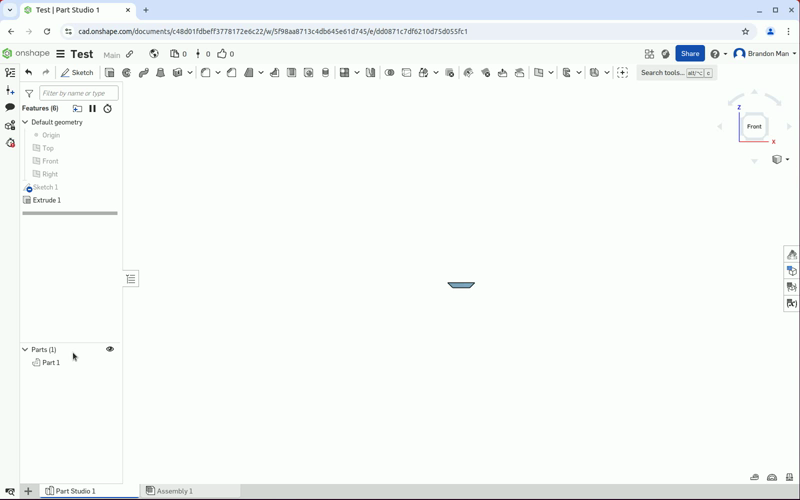
key(y)
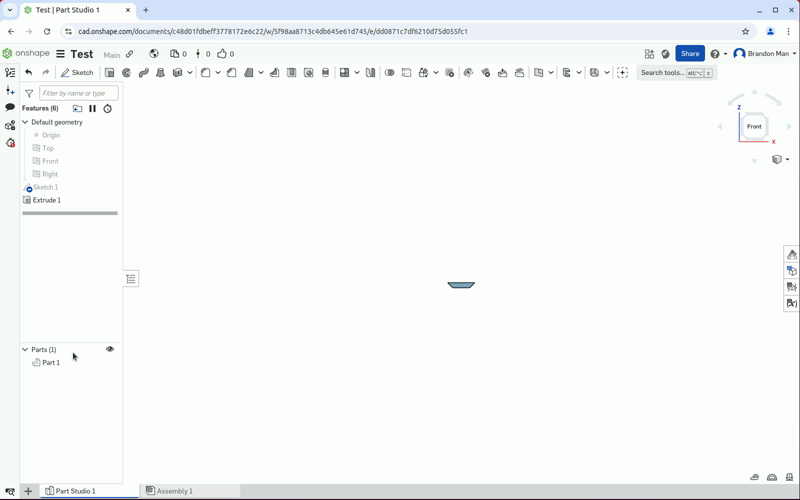
key(shift+p)
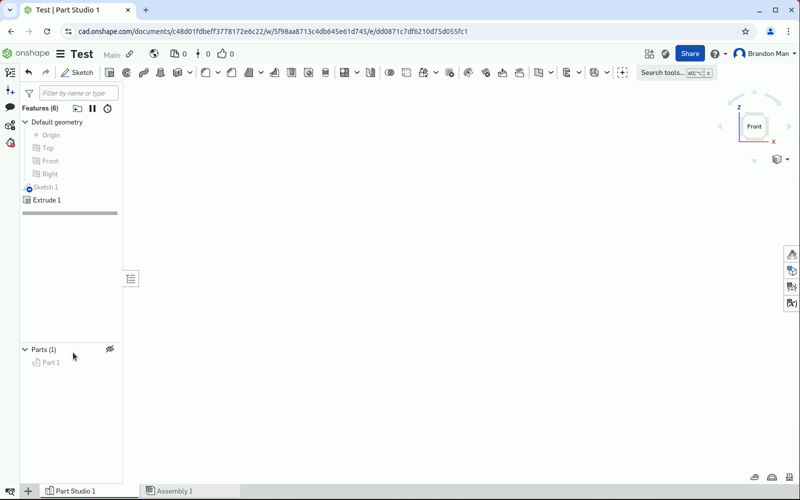
key(space)
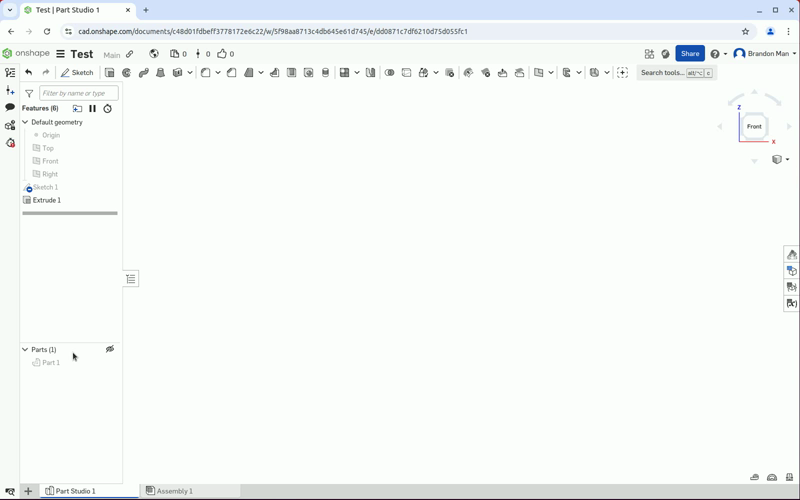
key_down(shift)
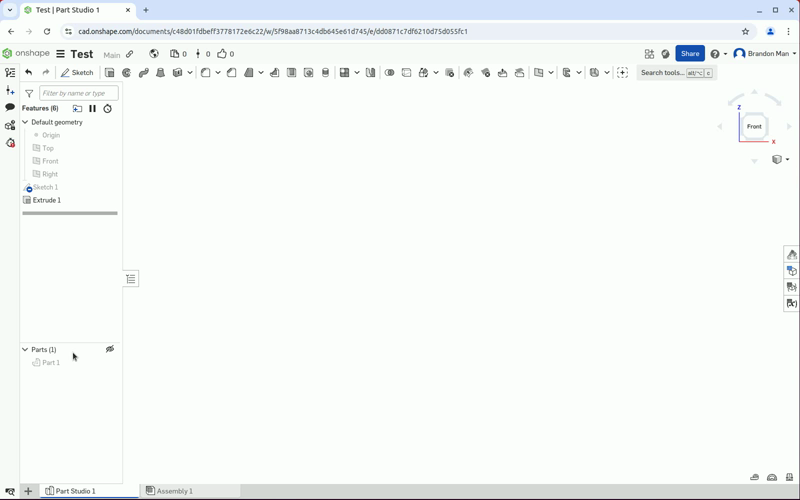
key(down)
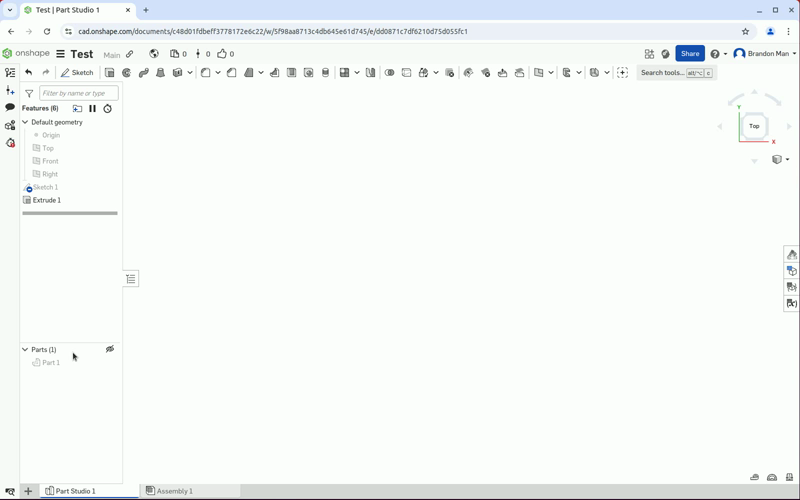
key_up(shift)
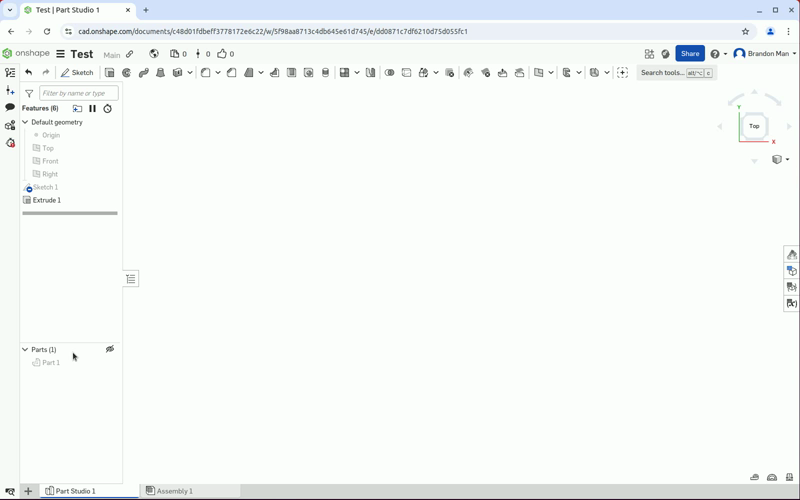
mouse_move(73, 352)
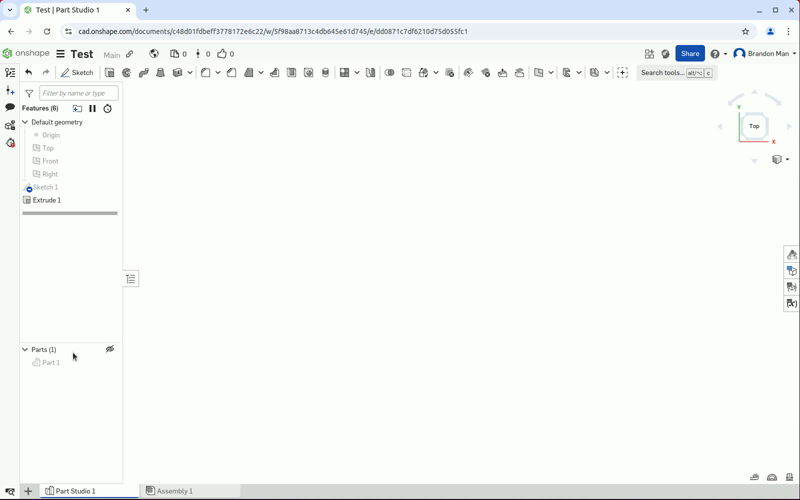
key(shift+y)
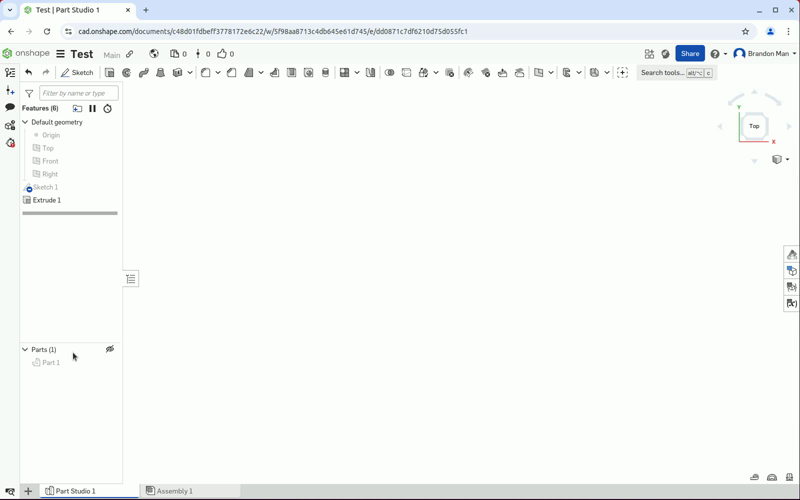
key(shift+s)
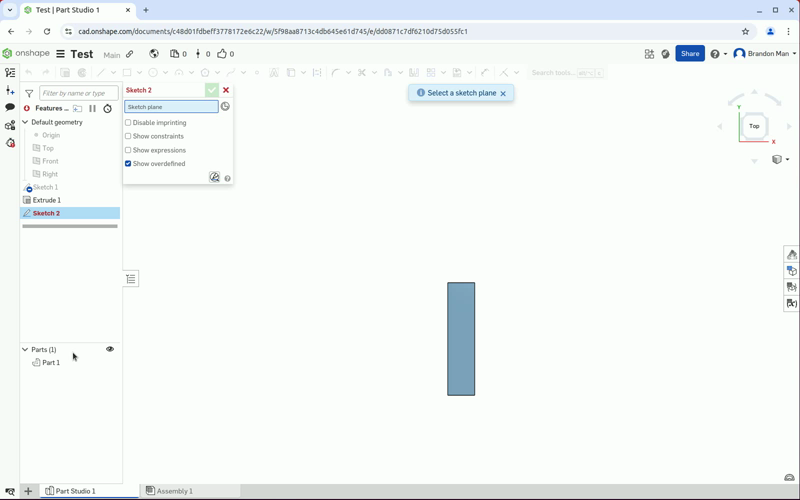
mouse_move(73, 150)
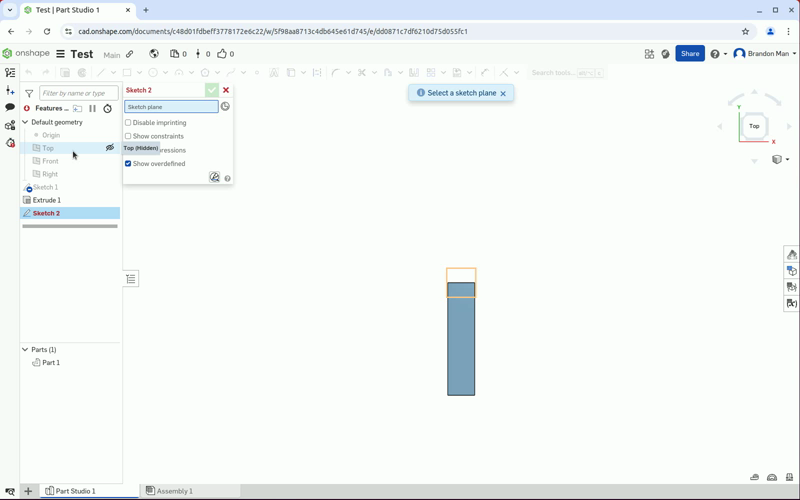
click(73, 150)
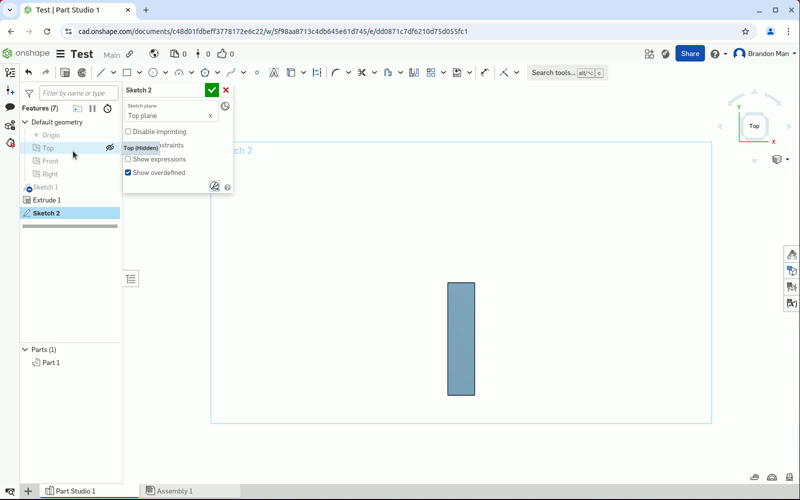
mouse_move(73, 352)
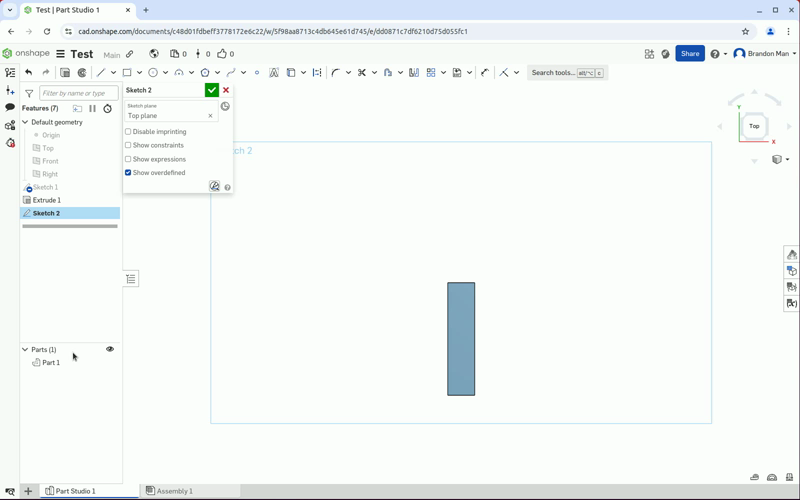
key(y)
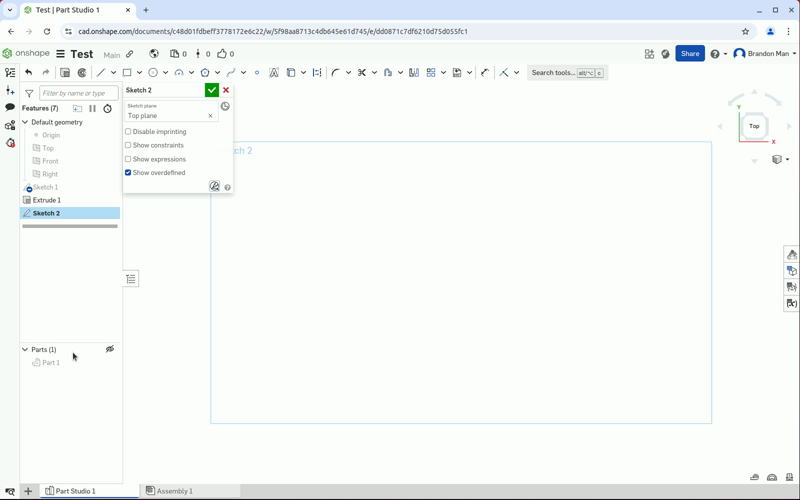
key(l)
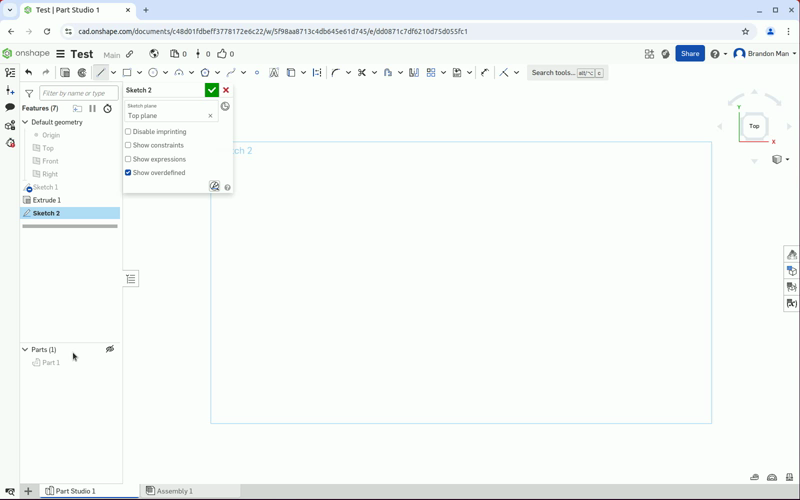
key_down(shift)
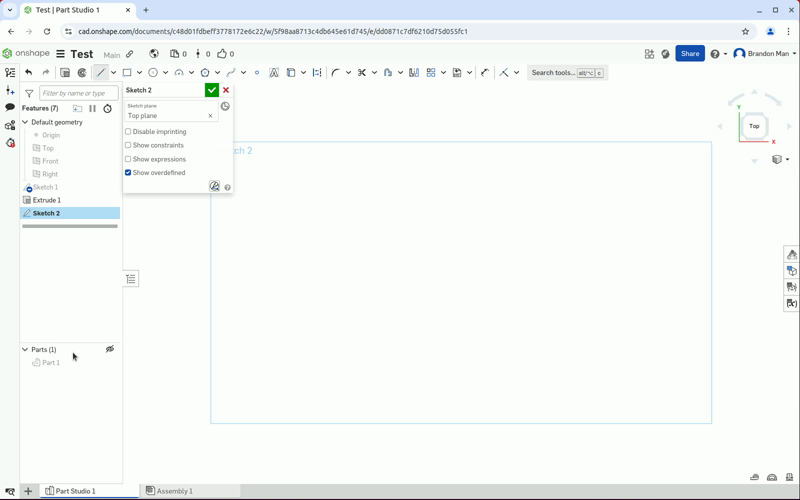
mouse_move(447, 395)
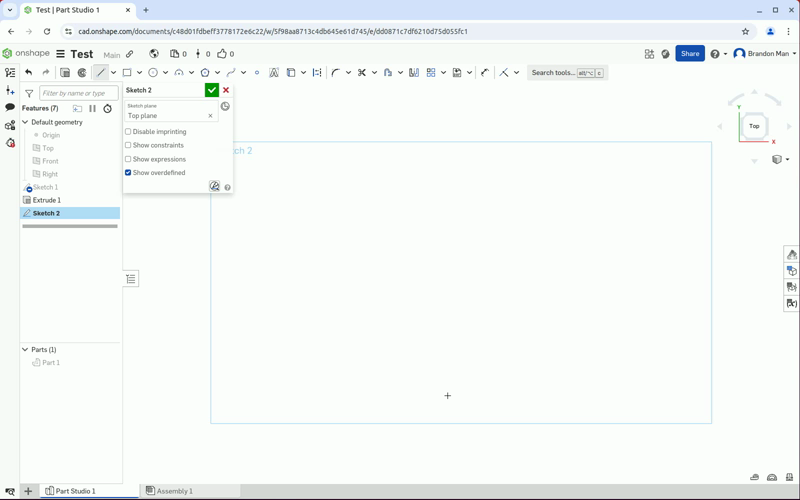
click(447, 395)
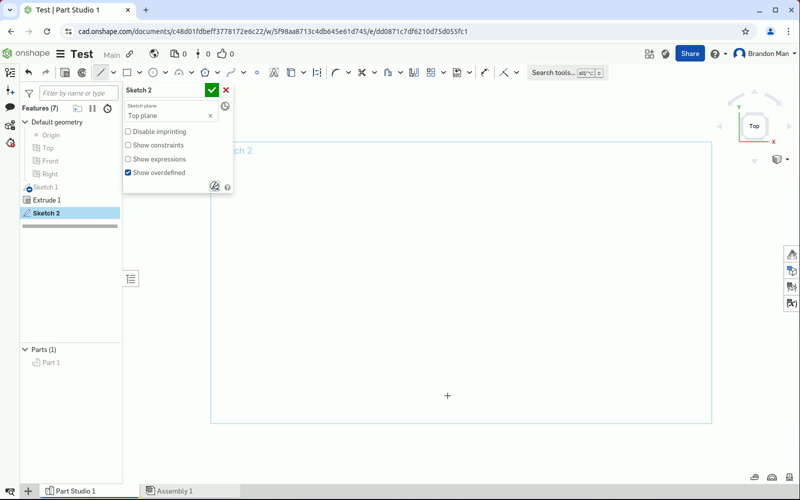
key_up(shift)
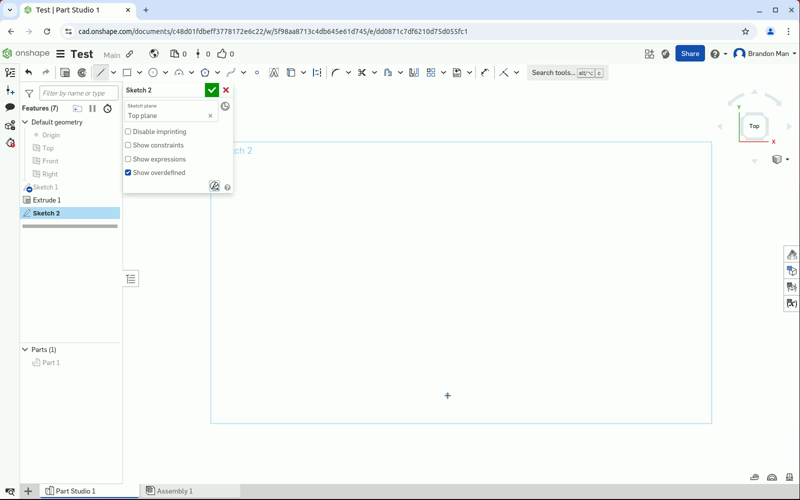
key_down(shift)
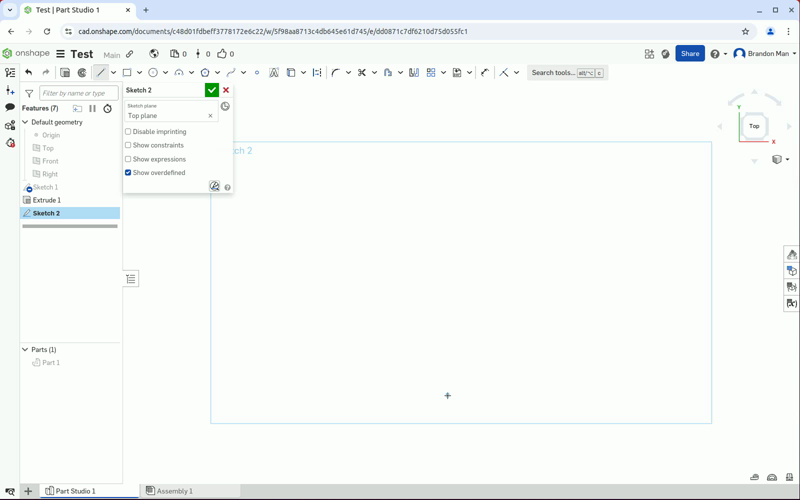
mouse_move(477, 395)
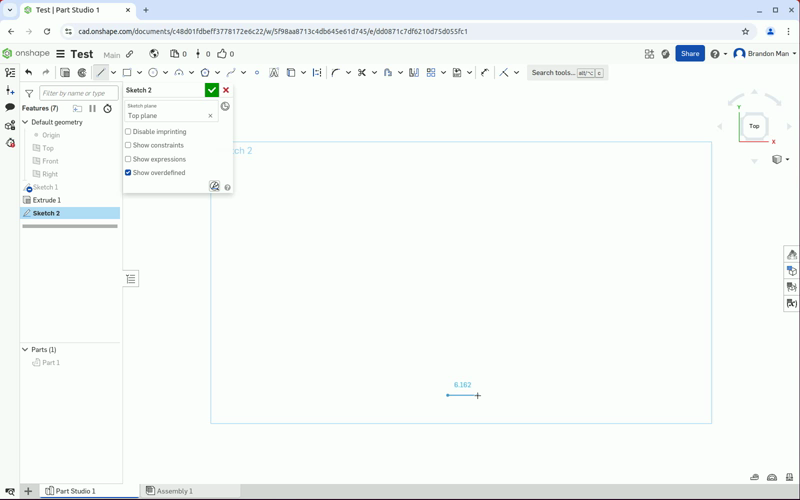
mouse_move(473, 395)
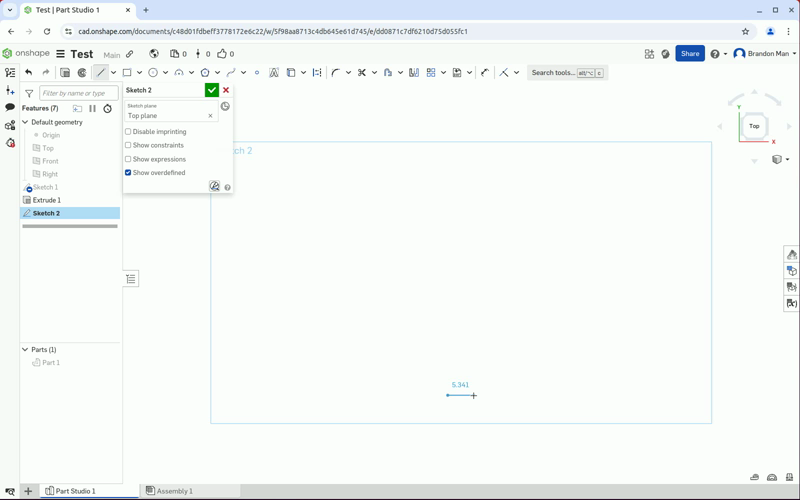
click(473, 395)
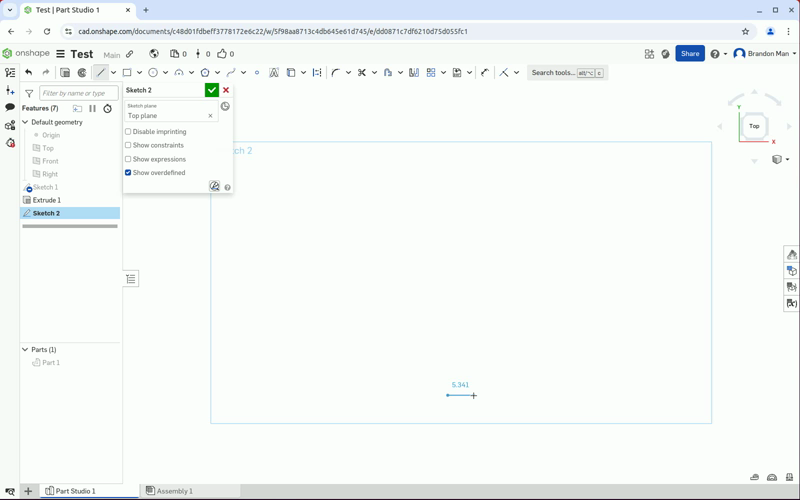
key_up(shift)
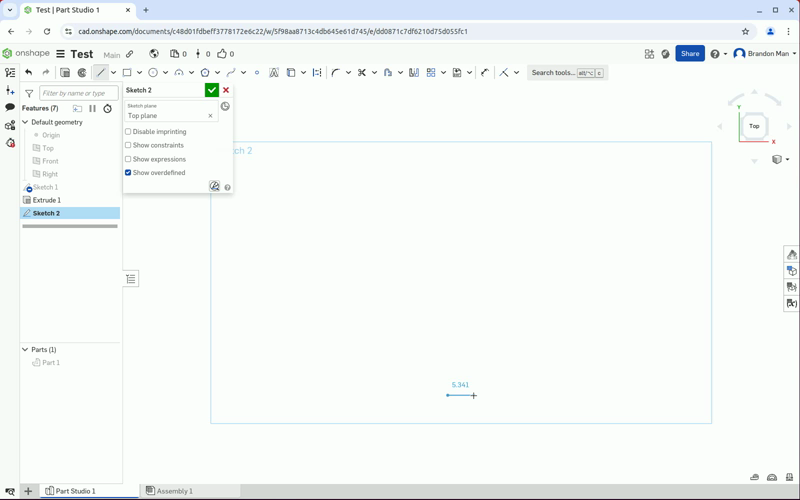
key_down(shift)
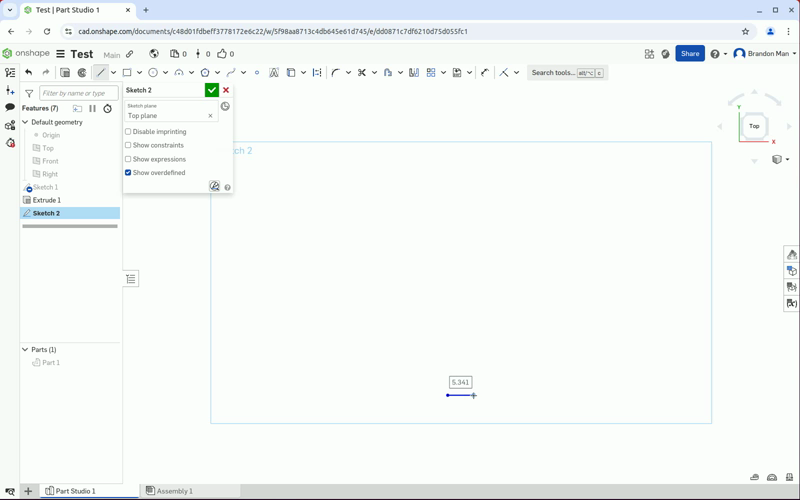
mouse_move(503, 395)
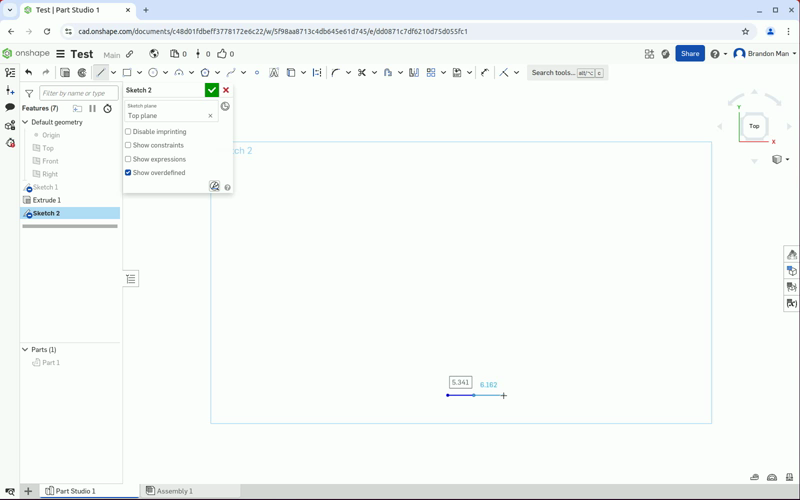
mouse_move(473, 338)
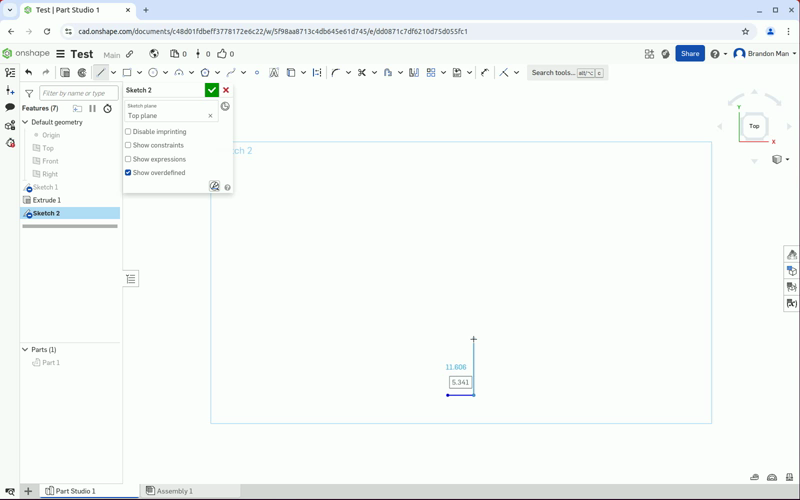
click(473, 338)
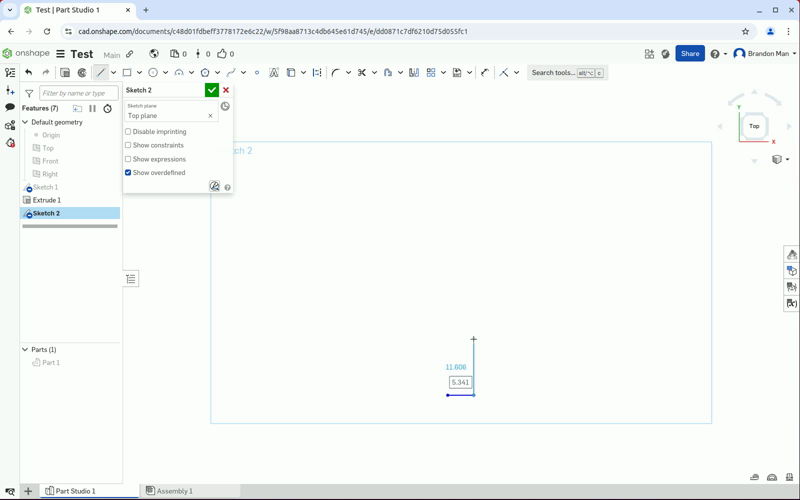
key_up(shift)
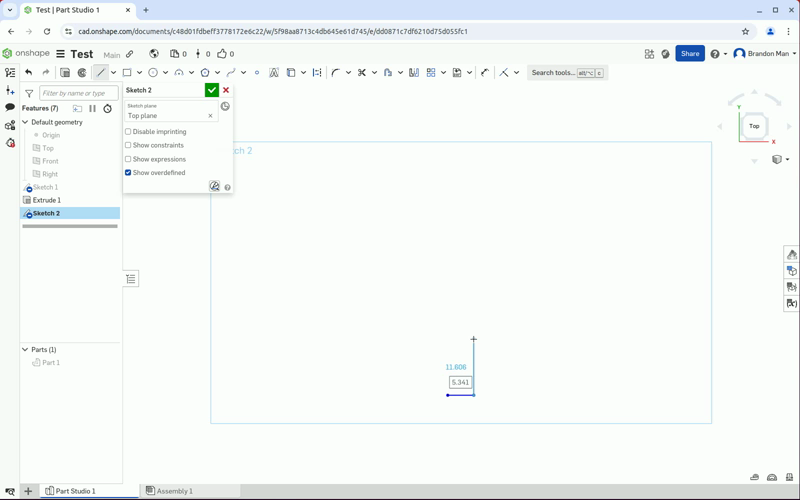
key_down(shift)
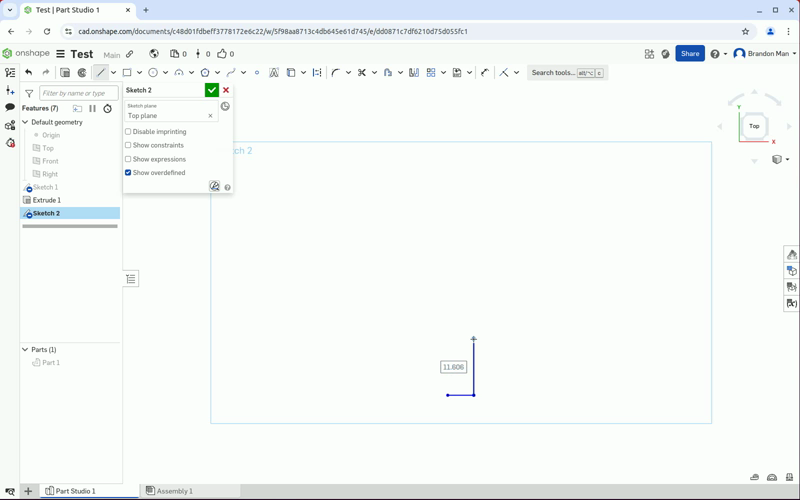
mouse_move(503, 338)
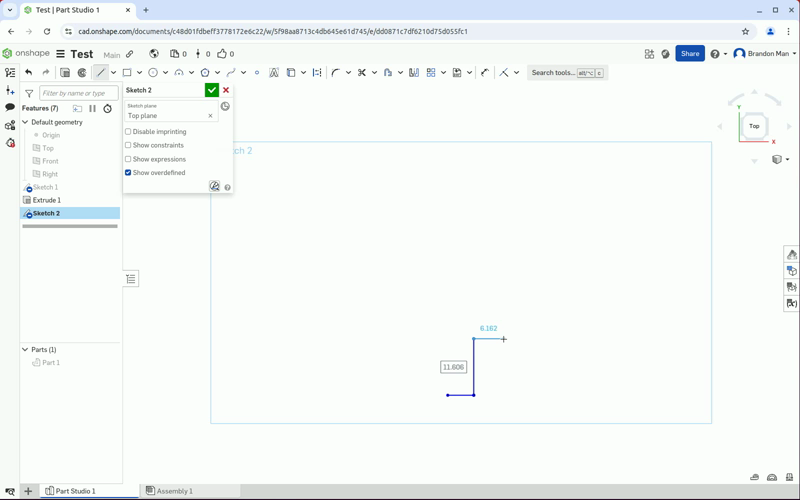
mouse_move(447, 338)
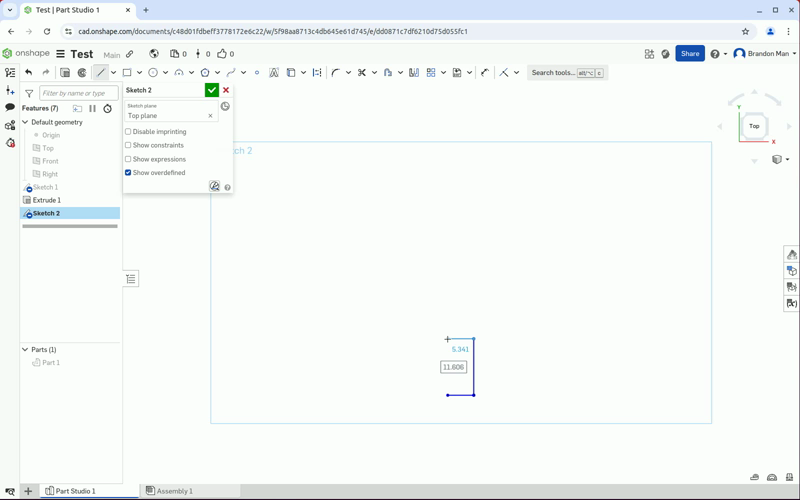
click(447, 338)
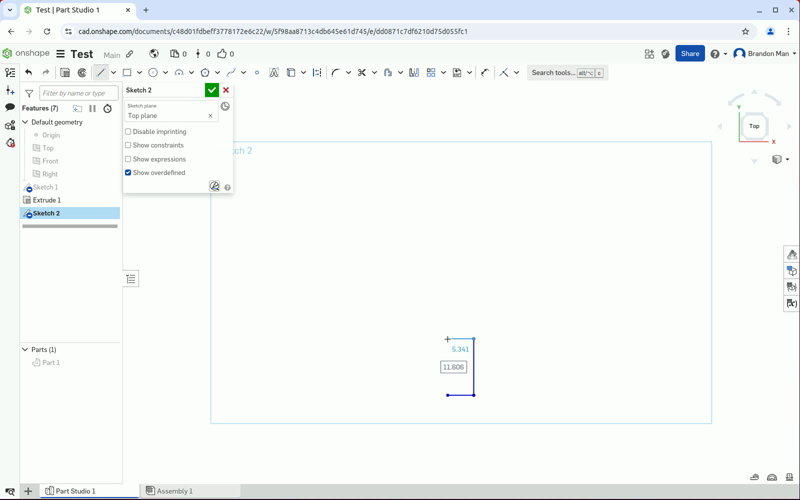
key_up(shift)
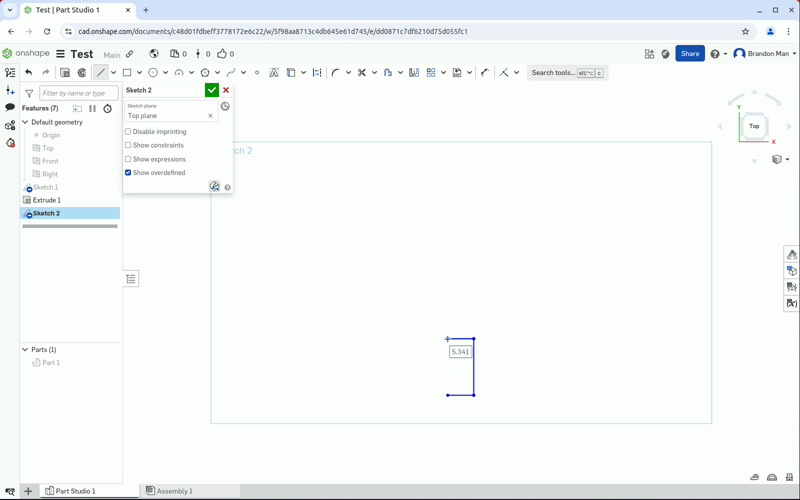
mouse_move(477, 338)
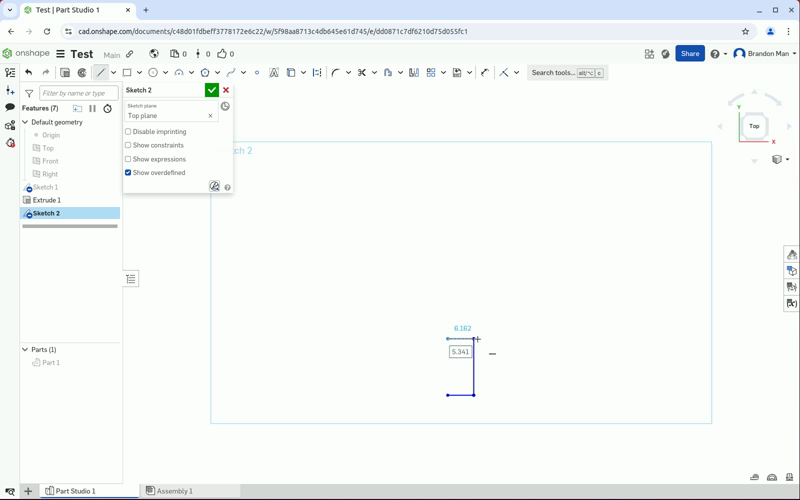
key_down(shift)
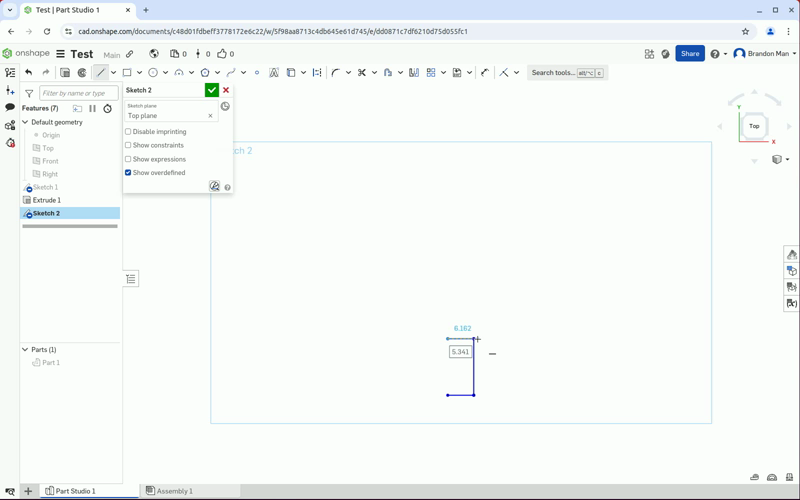
mouse_move(447, 395)
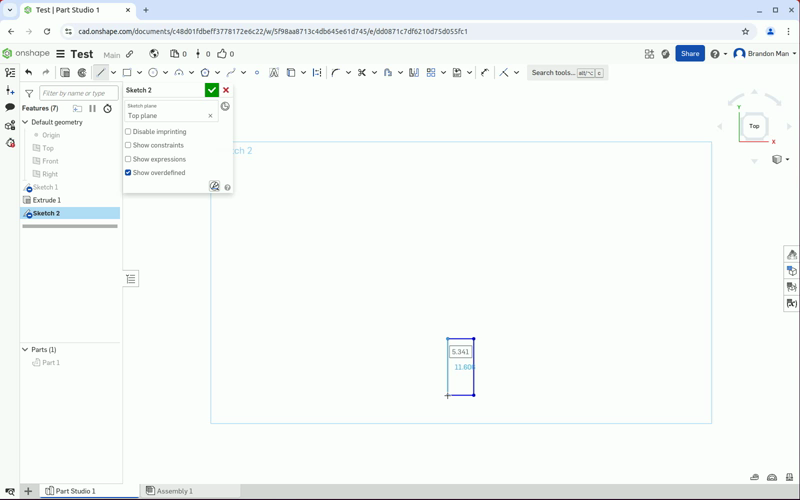
key_up(shift)
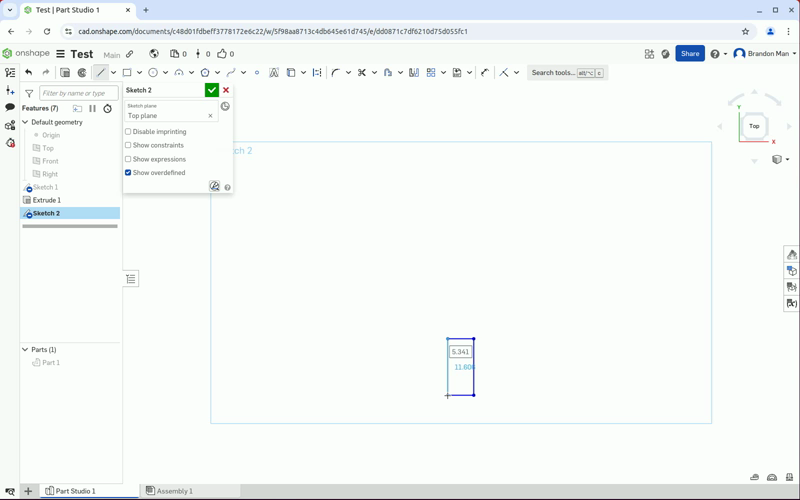
click(447, 395)
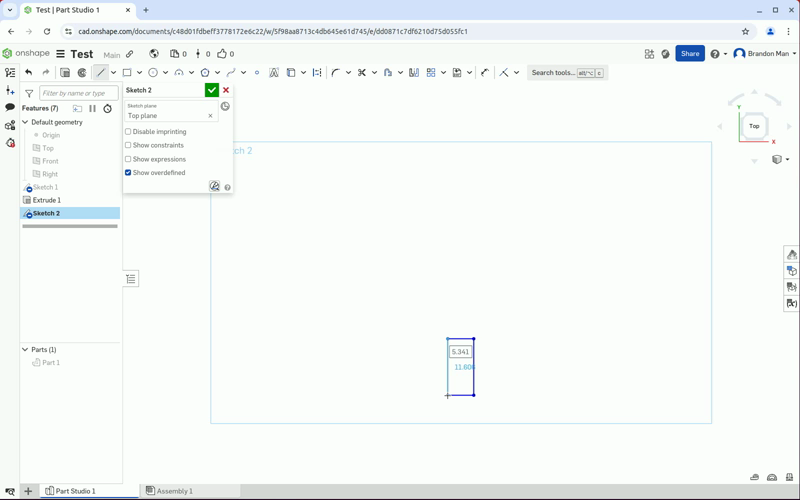
key(esc)
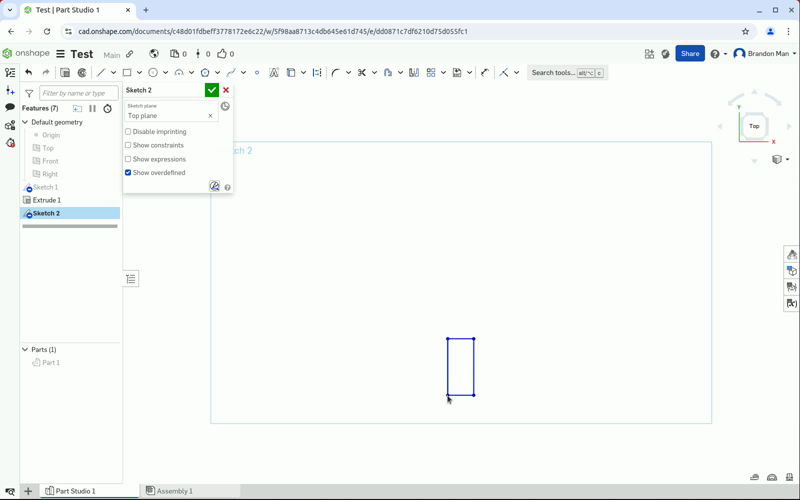
mouse_move(470, 385)
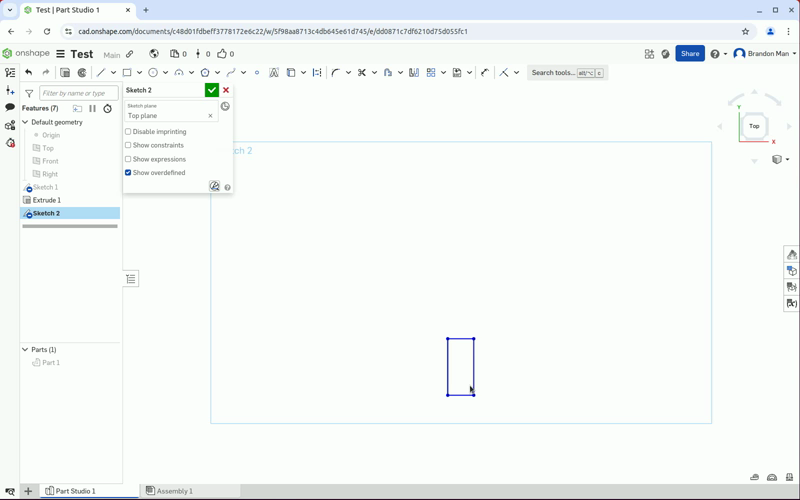
scroll(6)
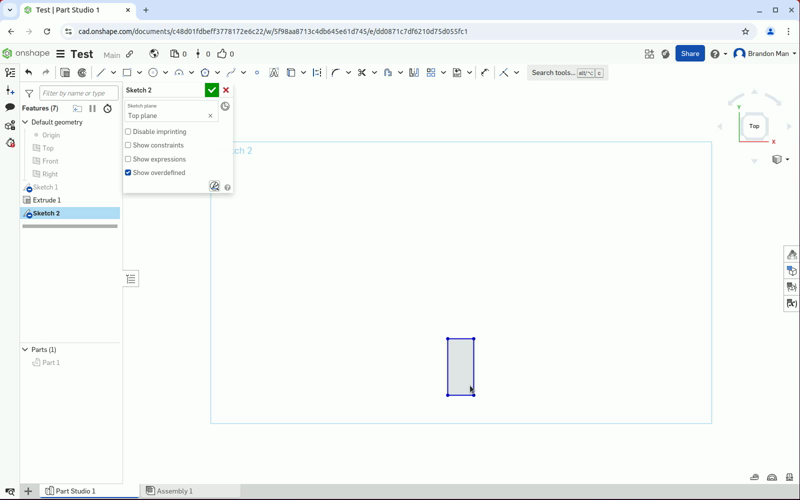
scroll(6)
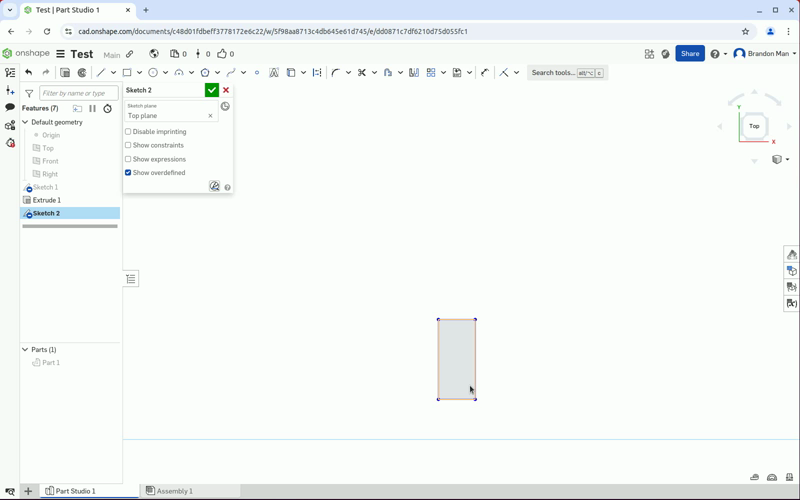
scroll(6)
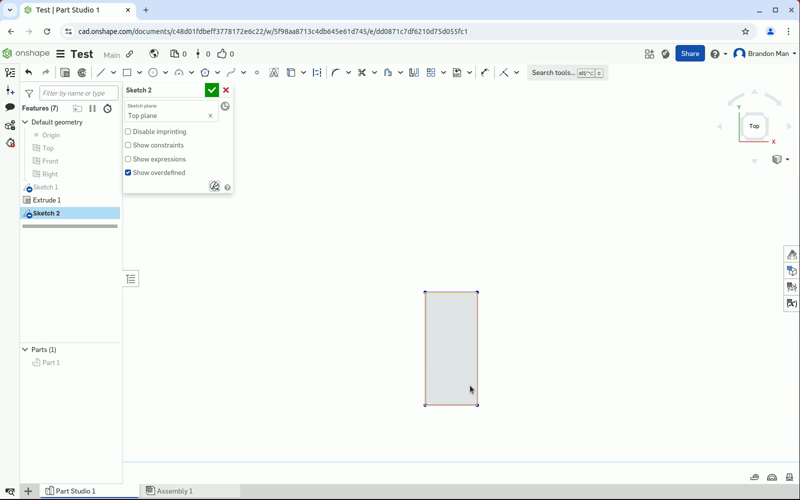
scroll(6)
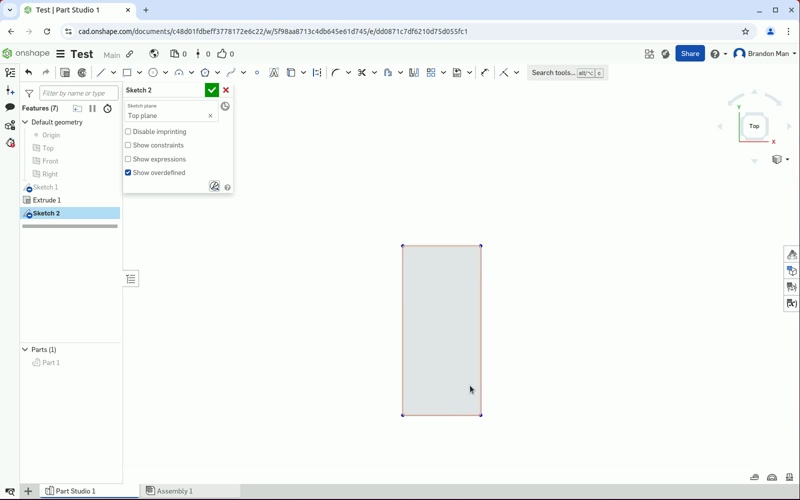
scroll(6)
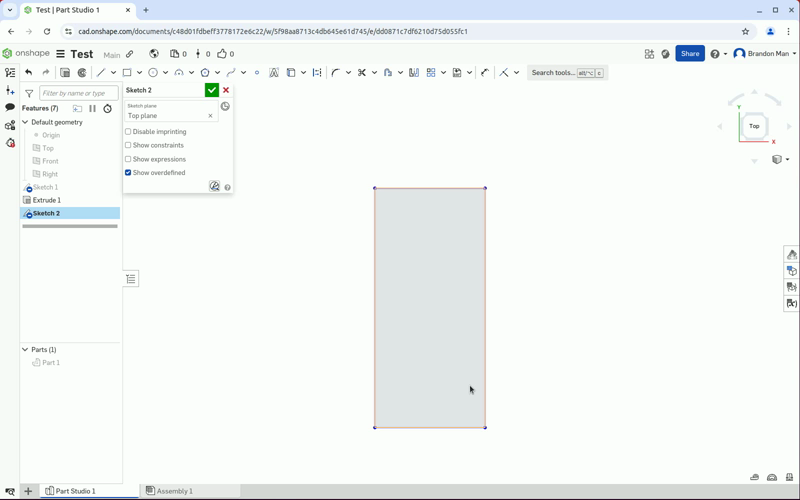
scroll(6)
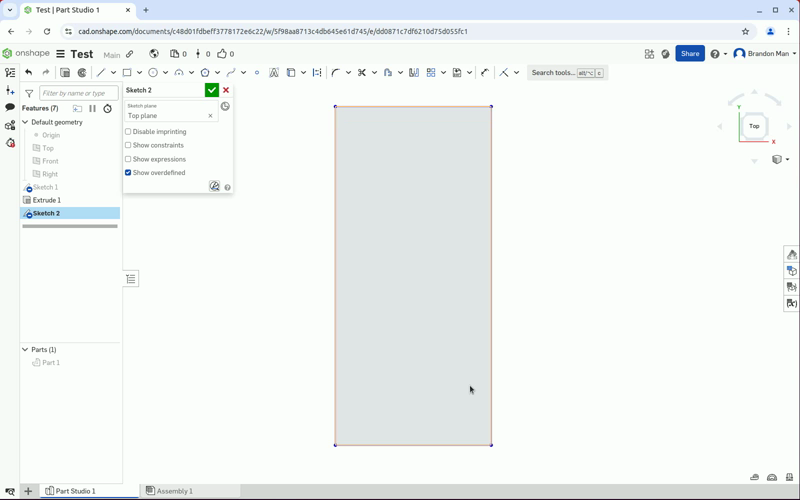
scroll(6)
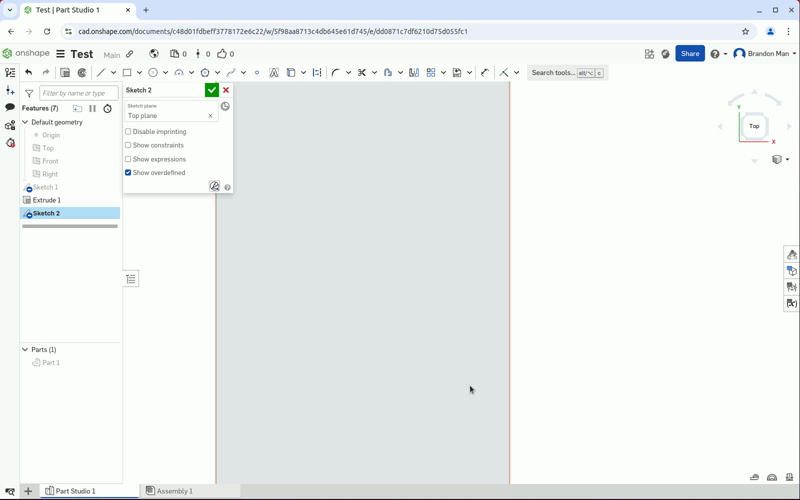
click(470, 385)
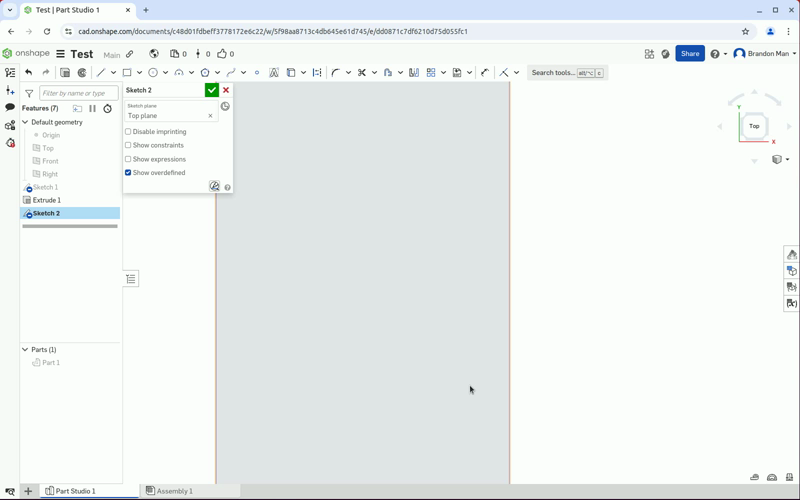
scroll(-6)
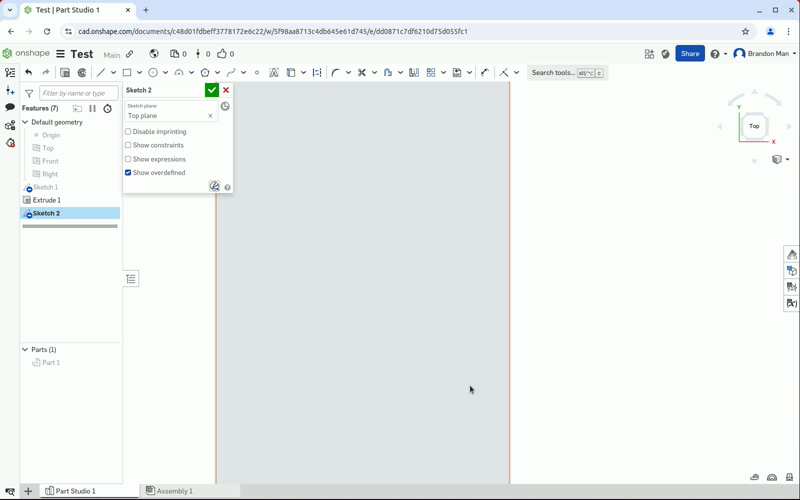
scroll(-6)
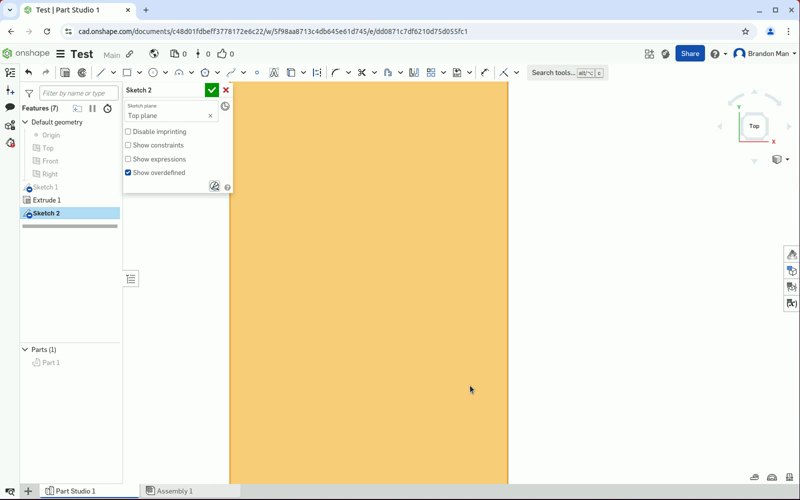
scroll(-6)
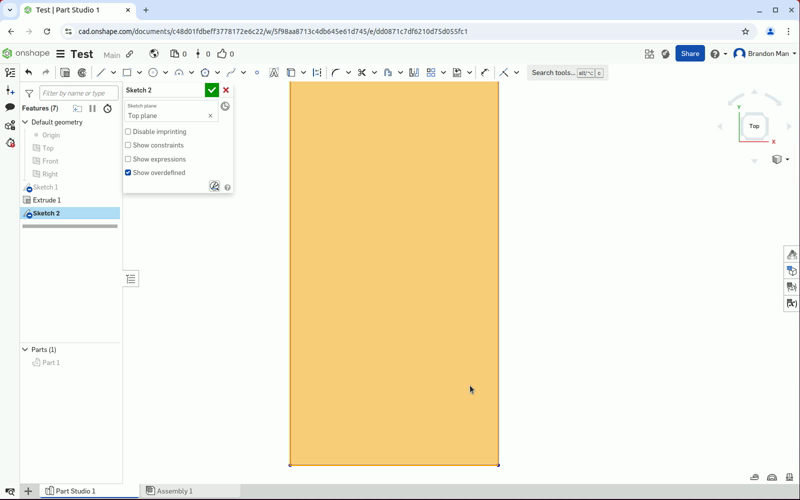
scroll(-6)
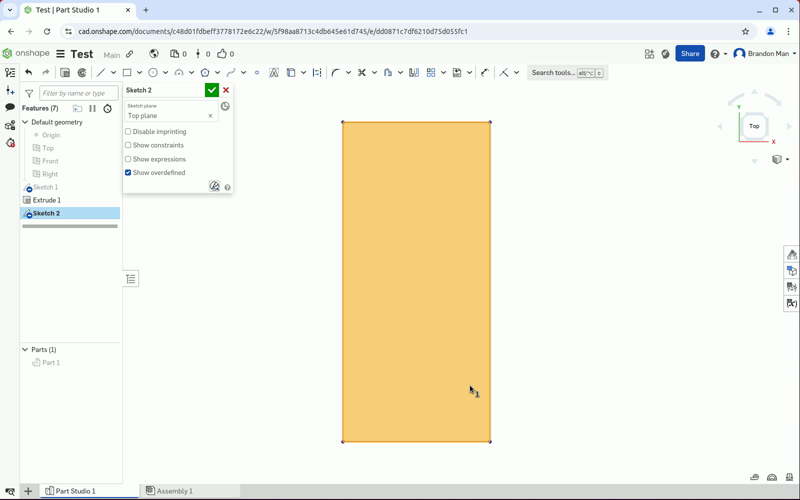
scroll(-6)
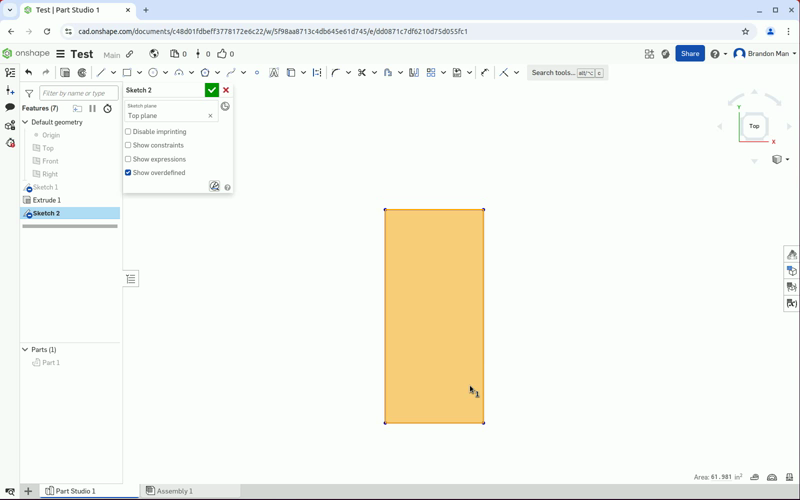
scroll(-6)
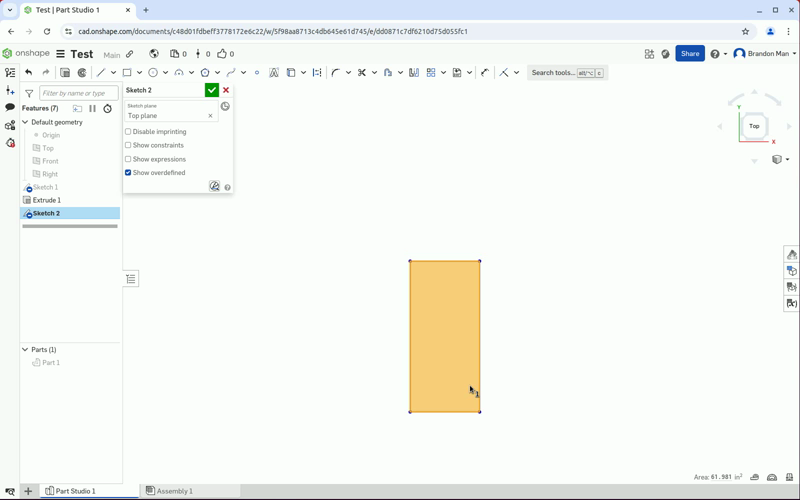
scroll(-6)
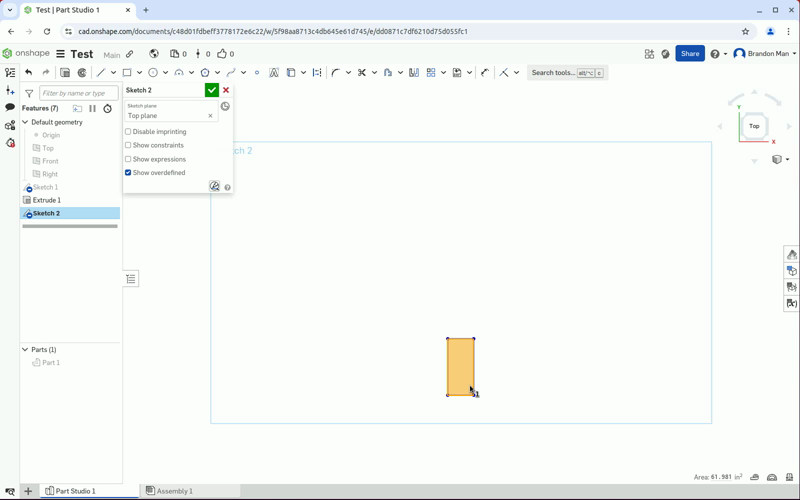
mouse_move(73, 352)
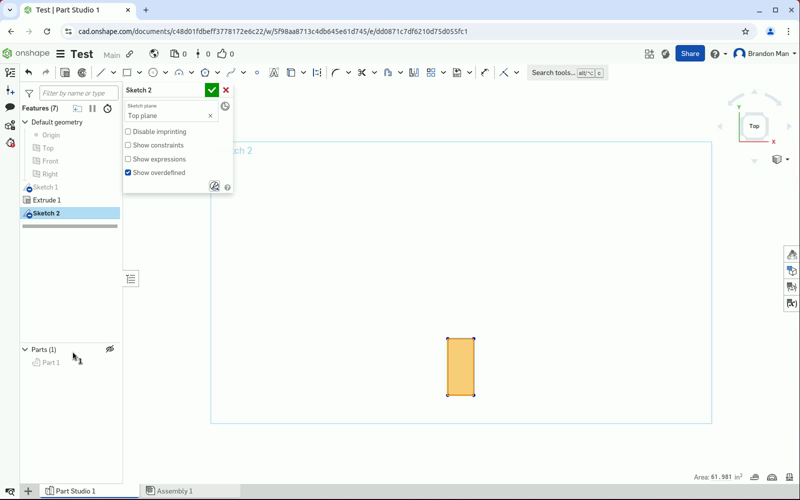
key(shift+y)
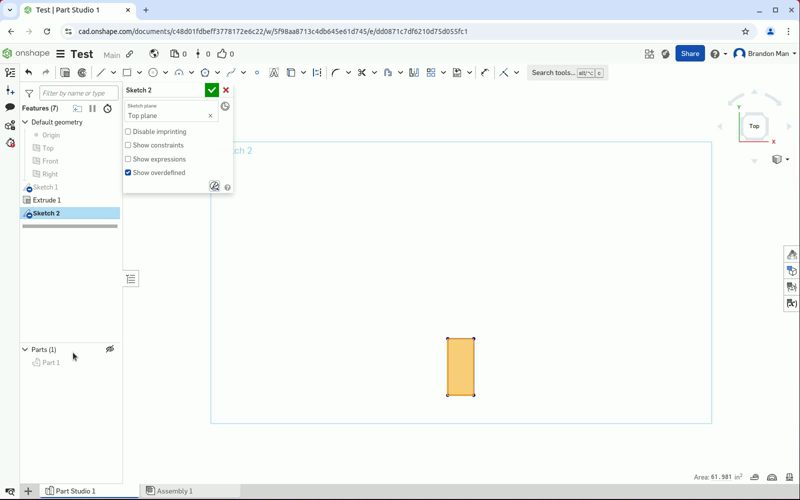
key(shift+e)
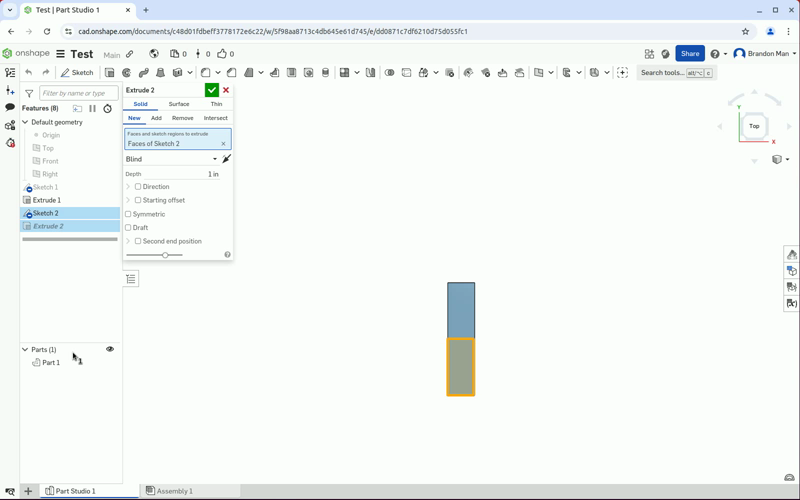
mouse_move(143, 106)
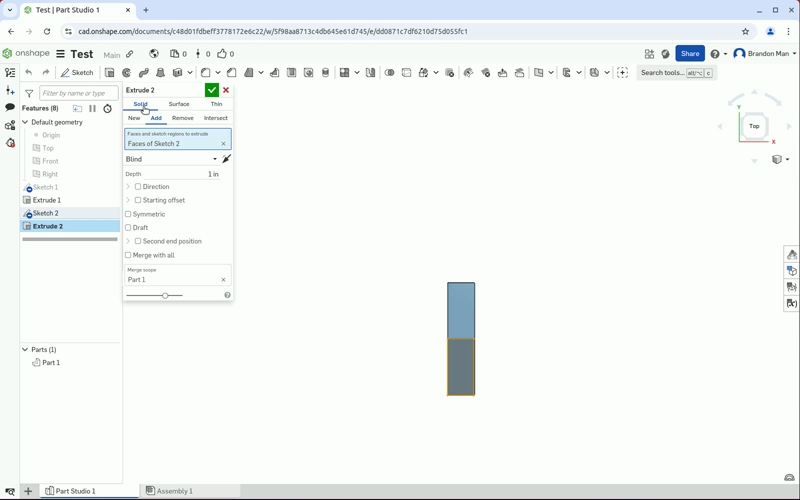
click(143, 106)
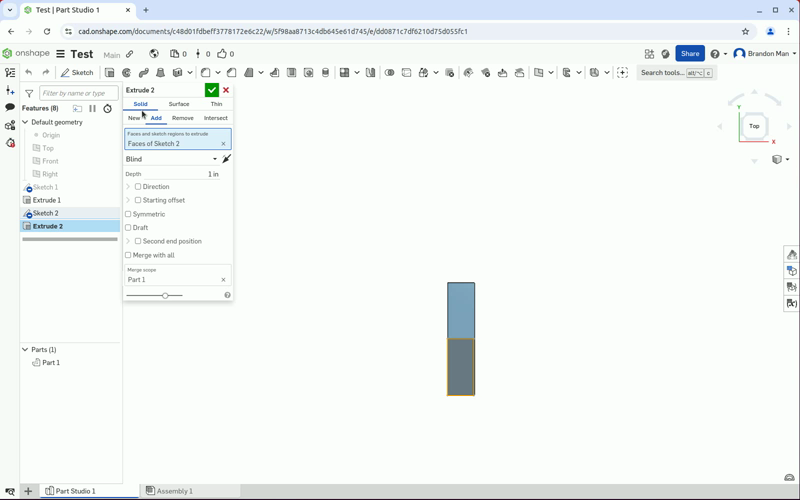
mouse_move(137, 120)
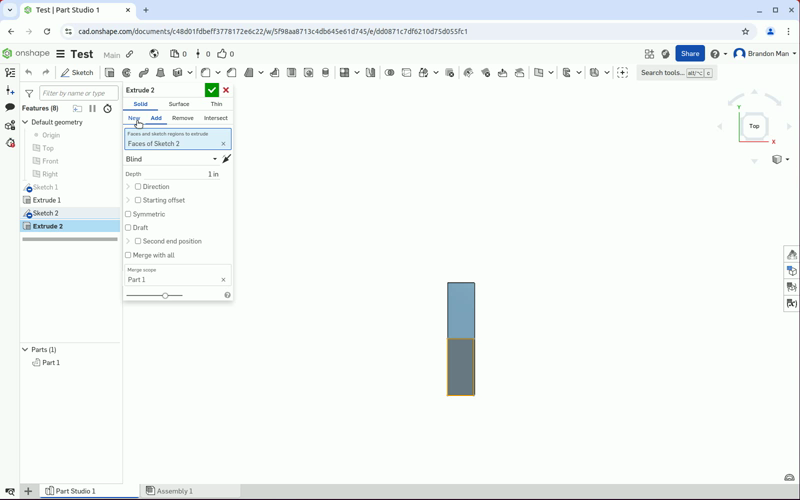
click(137, 120)
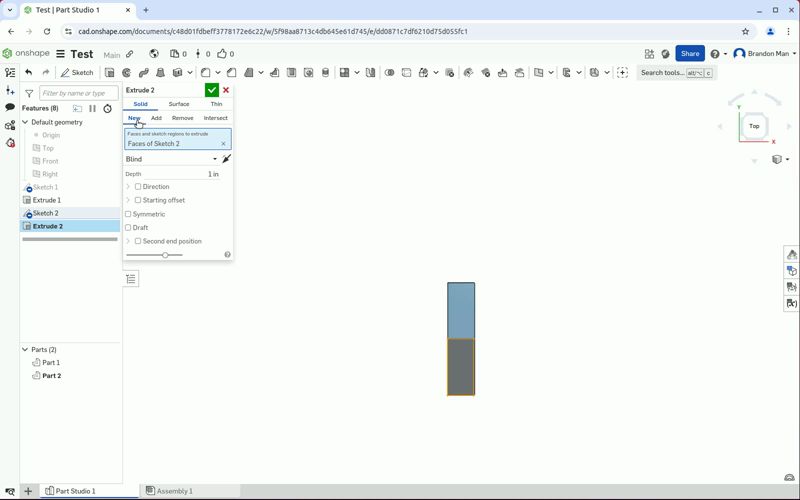
key(tab, 4)
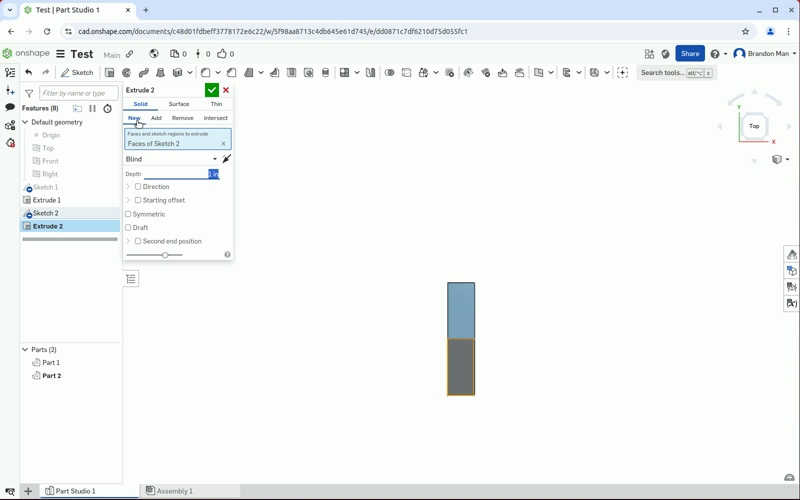
text(1.204)
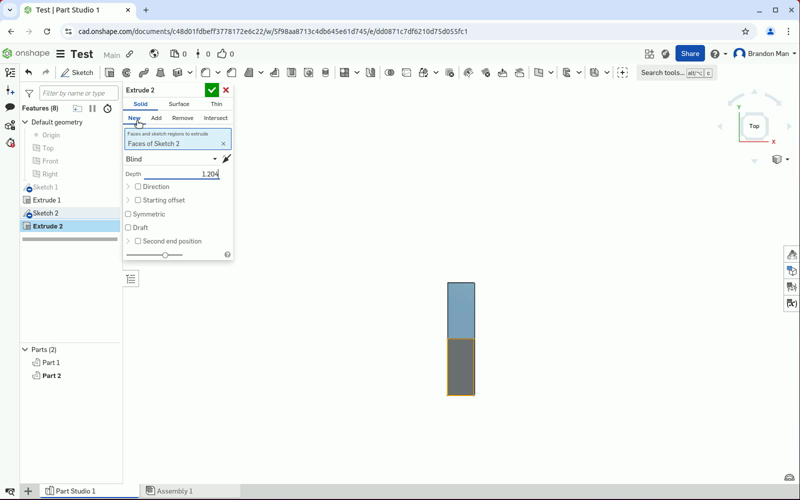
key(enter)
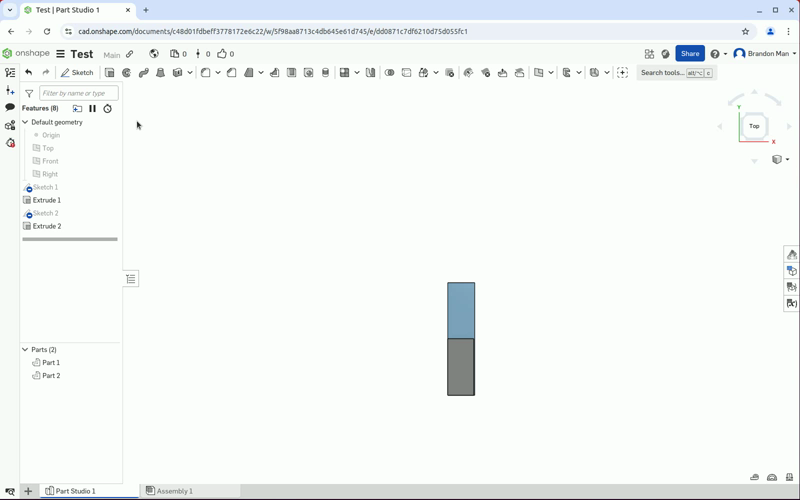
key(shift+h)
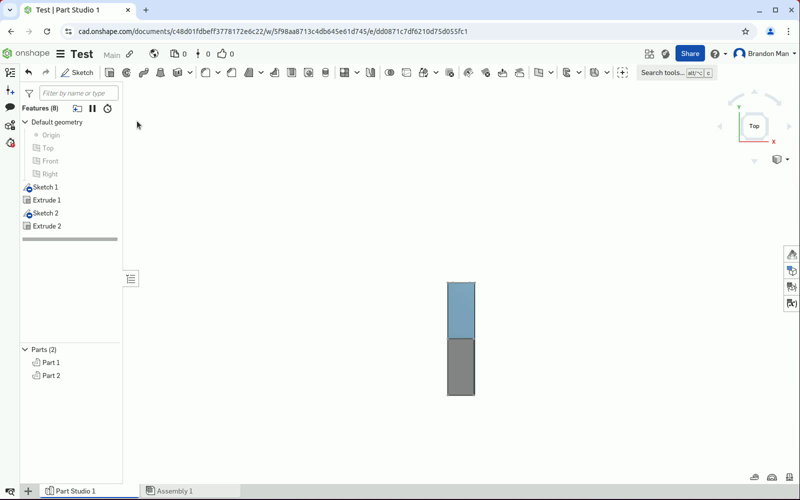
key(shift+h)
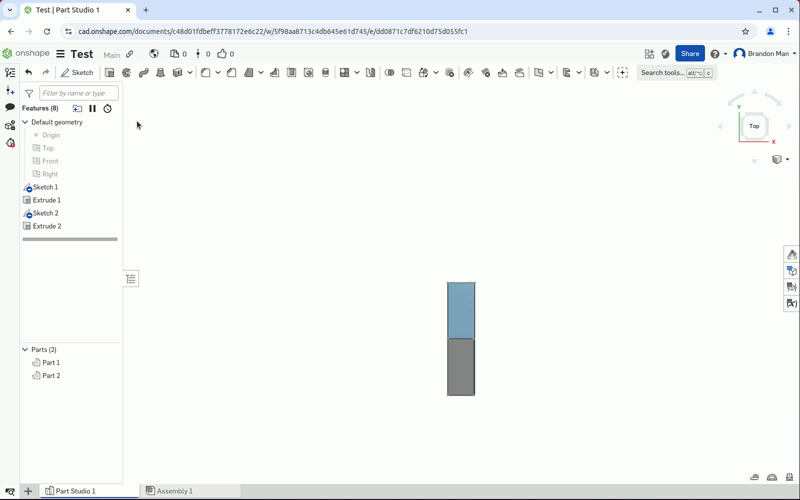
key(shift+7)
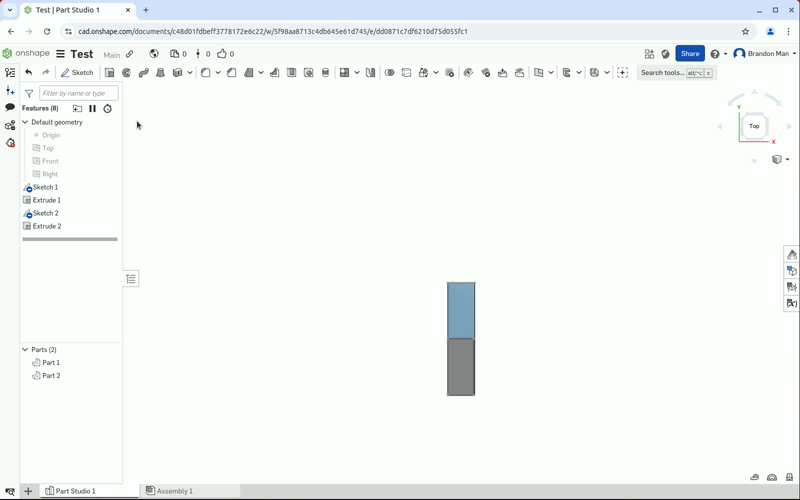
key(up, 3)
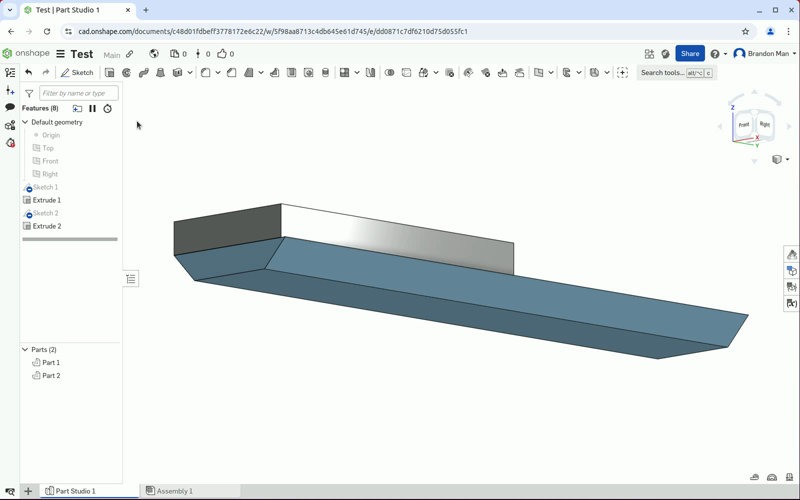
key(left, 3)
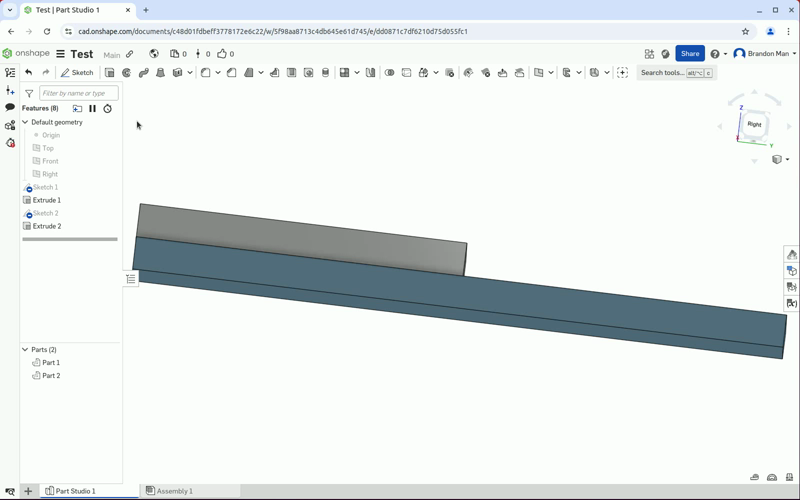
key(right, 3)
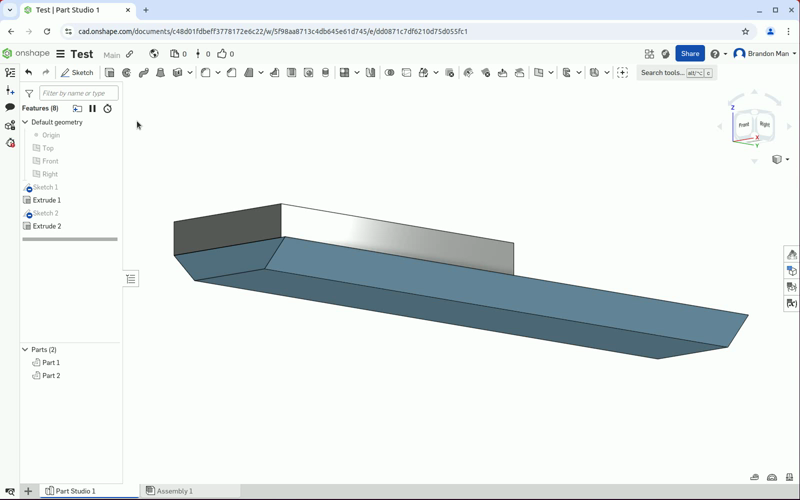
key(down, 3)
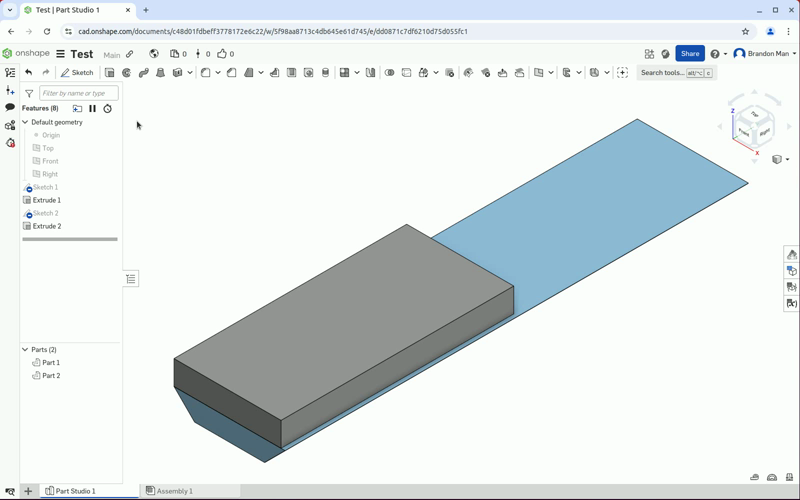
mouse_move(73, 189)
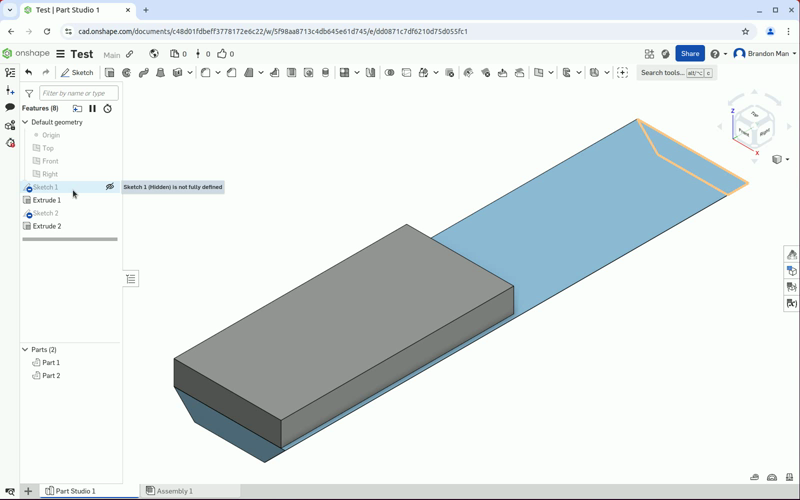
click(73, 189)